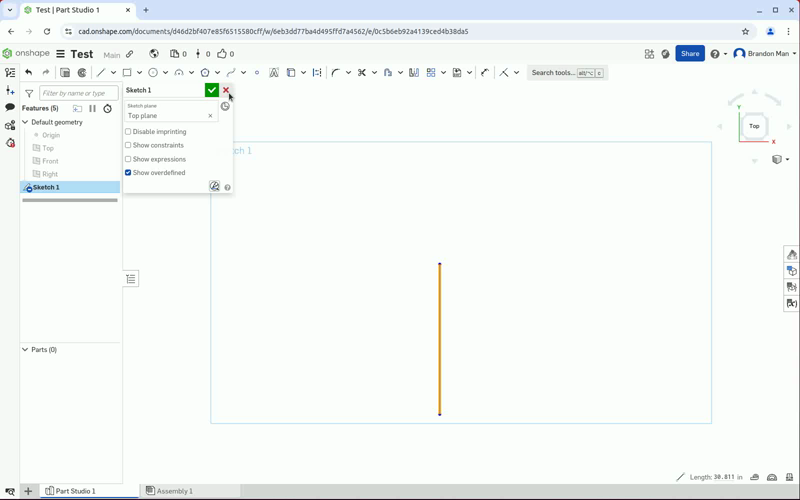
key(shift+h)
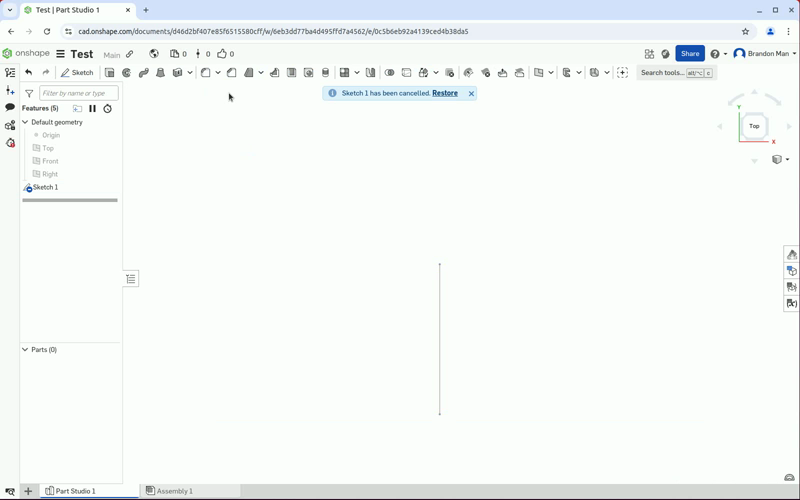
key(shift+s)
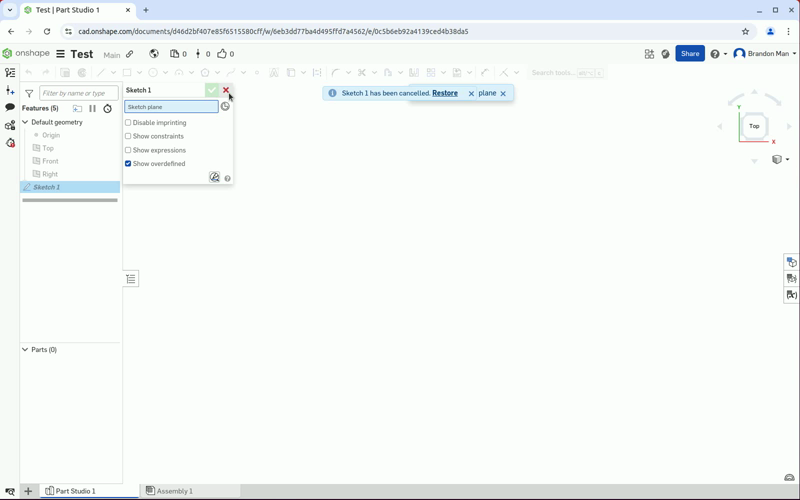
mouse_move(73, 150)
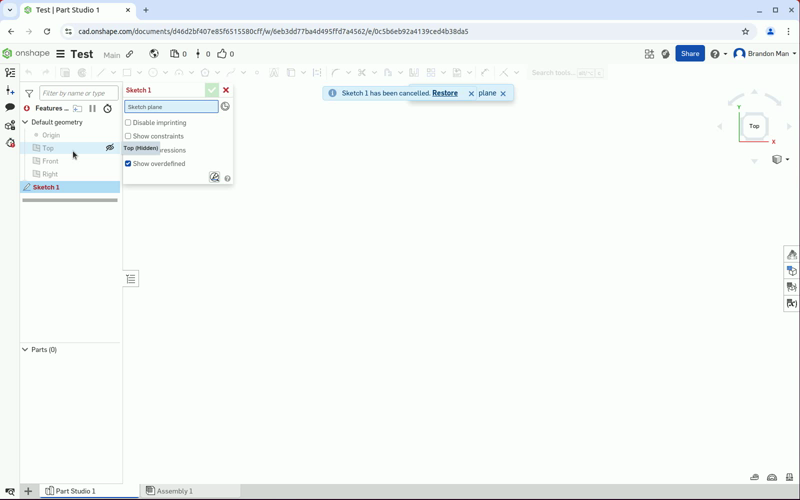
click(73, 150)
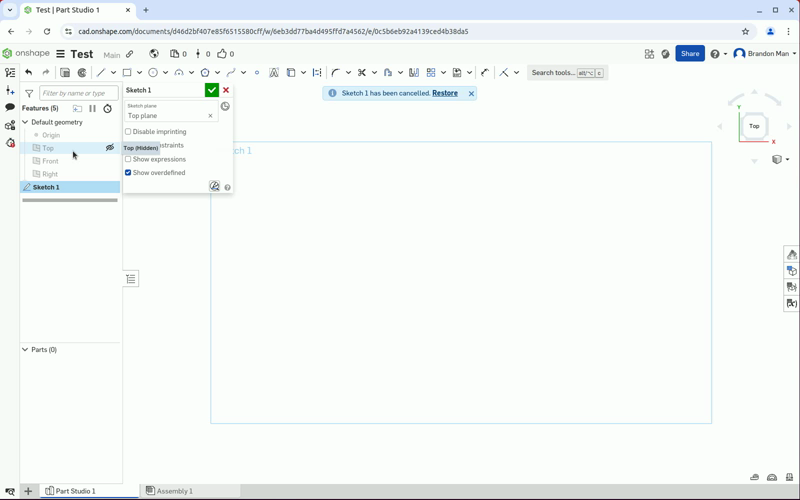
mouse_move(73, 352)
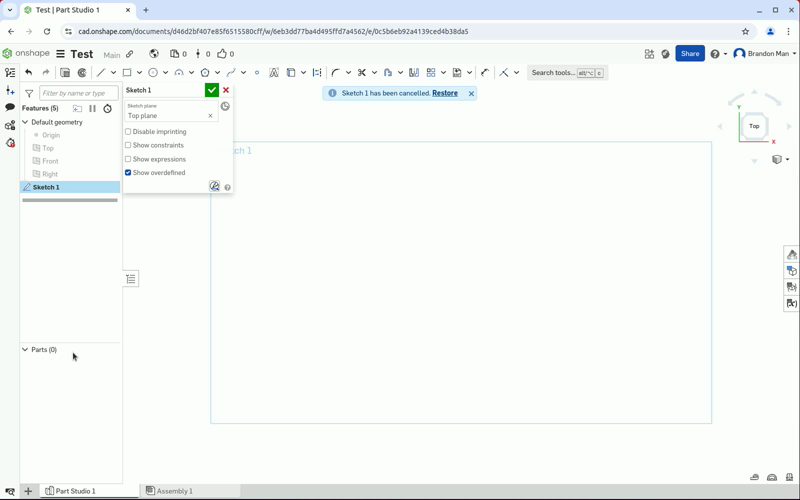
key(y)
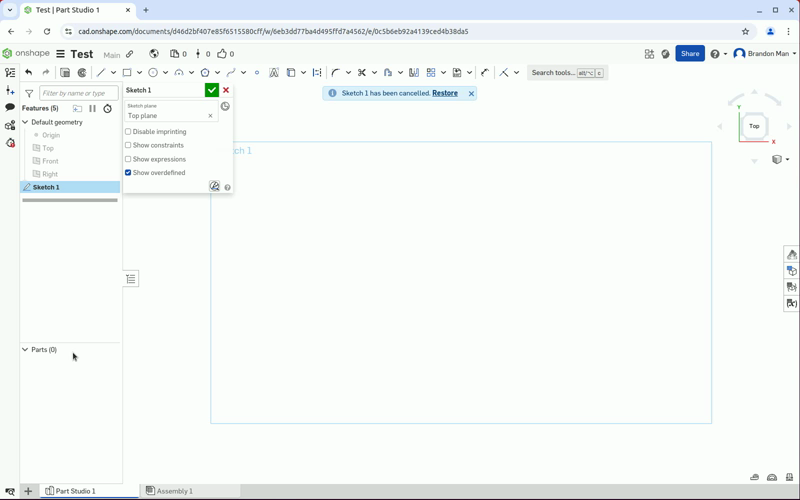
key(l)
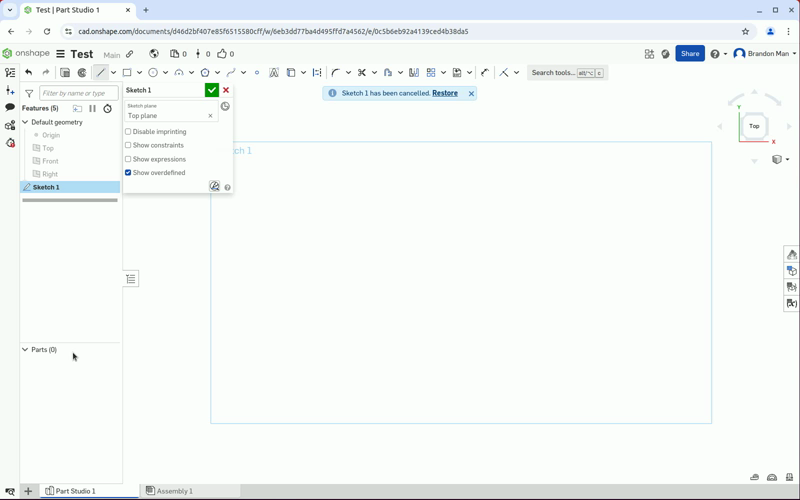
key_down(shift)
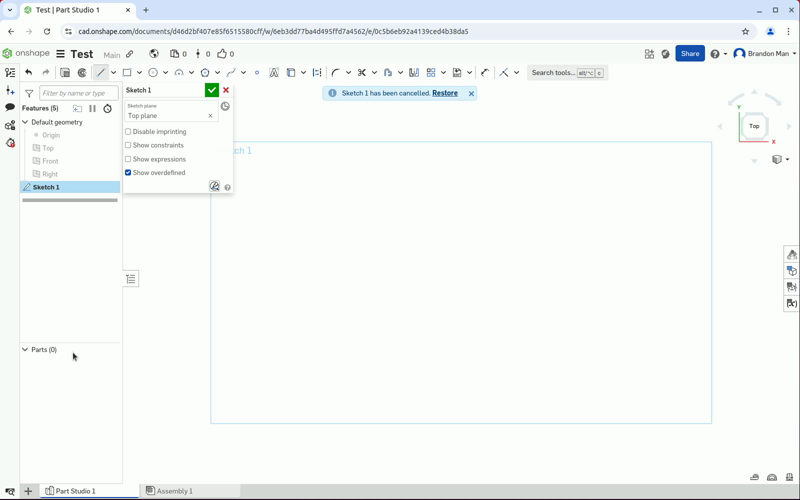
mouse_move(413, 395)
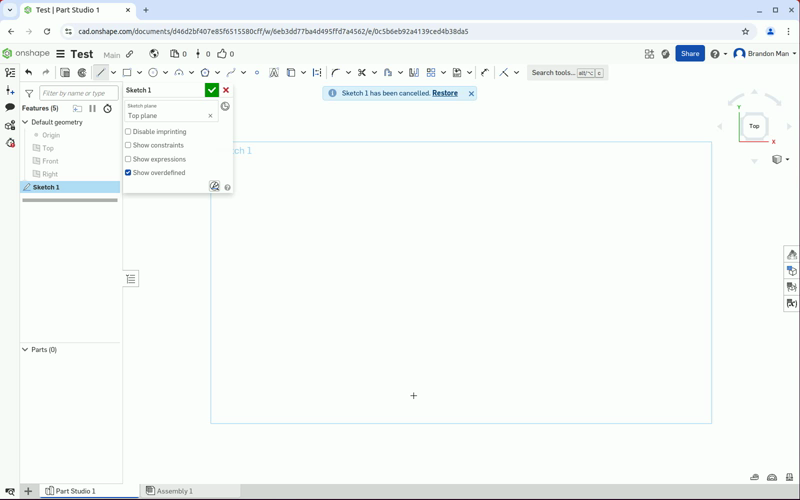
click(413, 395)
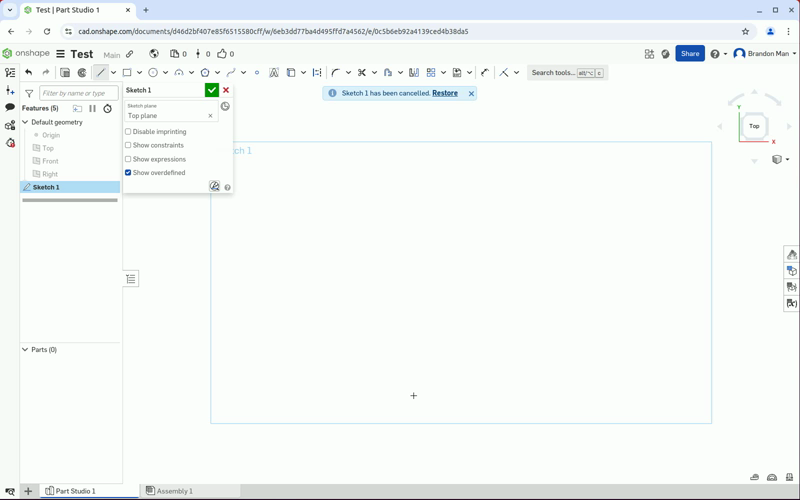
key_up(shift)
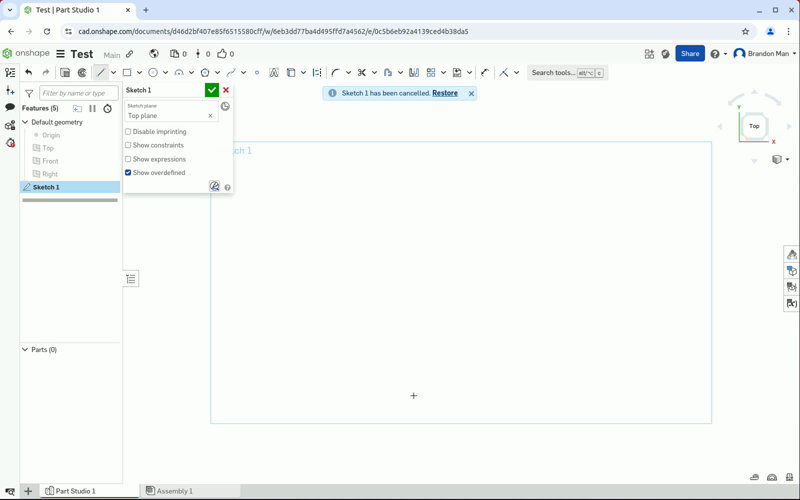
key_down(shift)
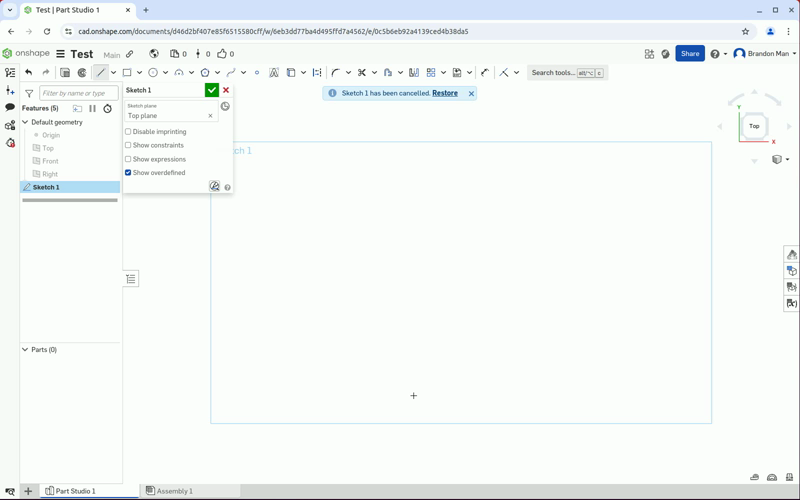
mouse_move(508, 395)
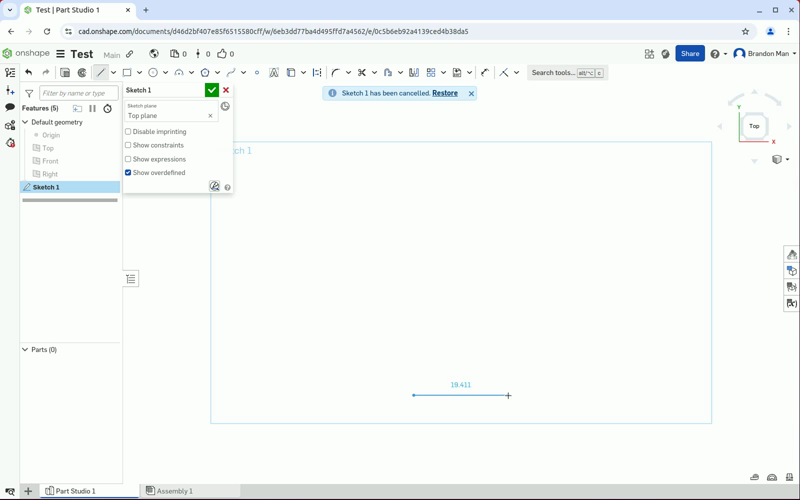
click(508, 395)
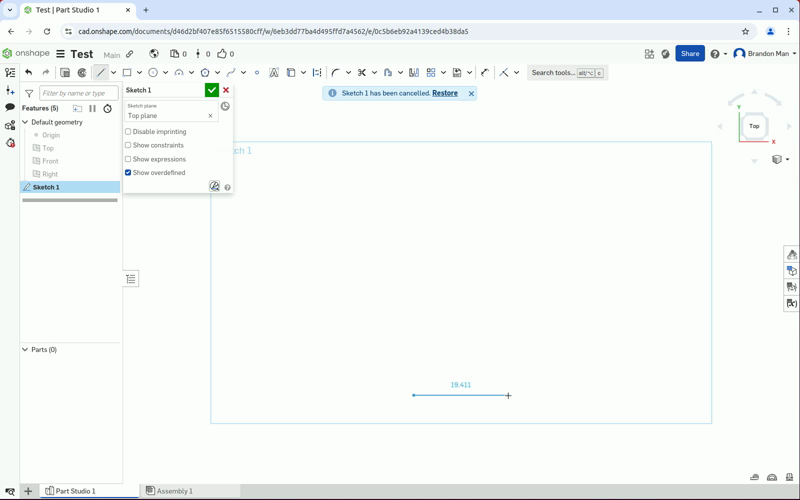
key_up(shift)
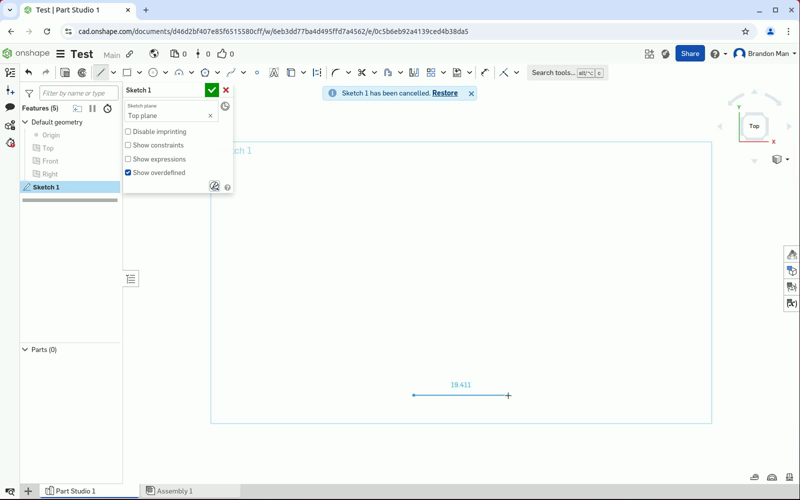
key_down(shift)
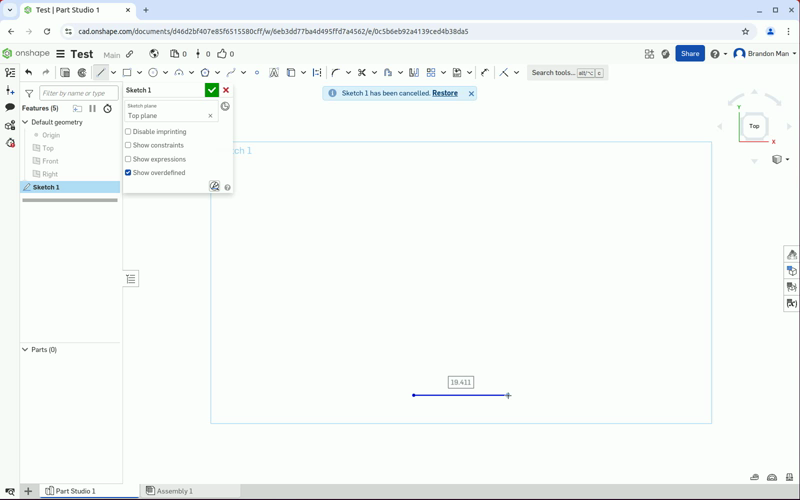
mouse_move(508, 171)
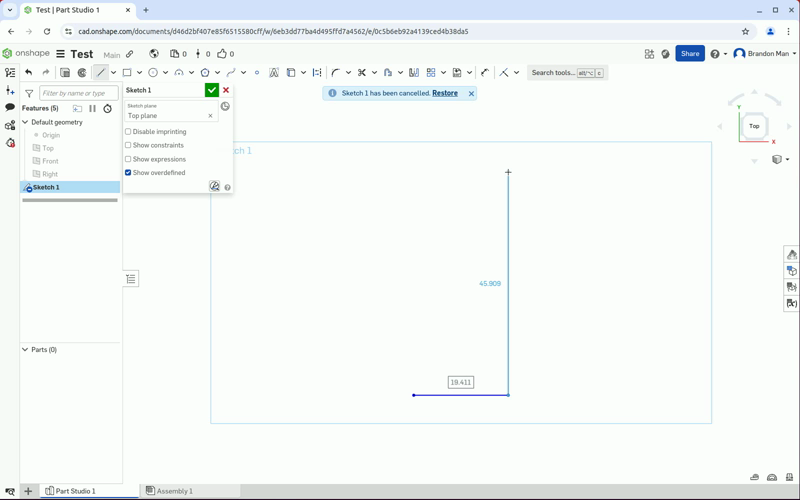
click(508, 171)
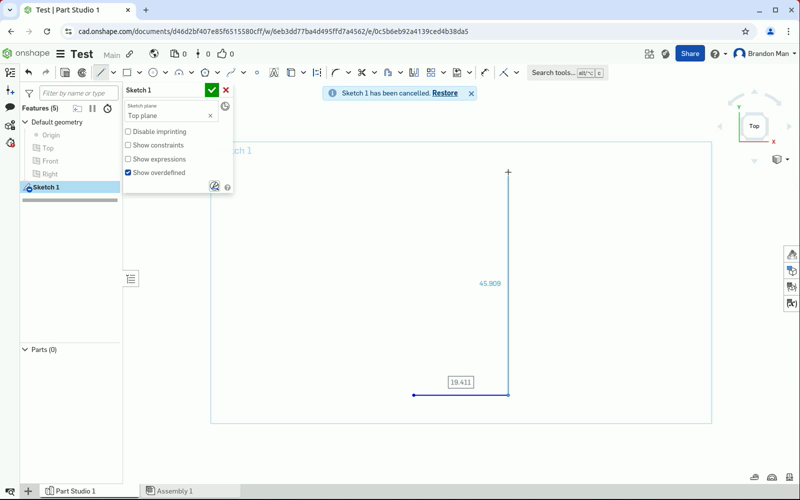
key_up(shift)
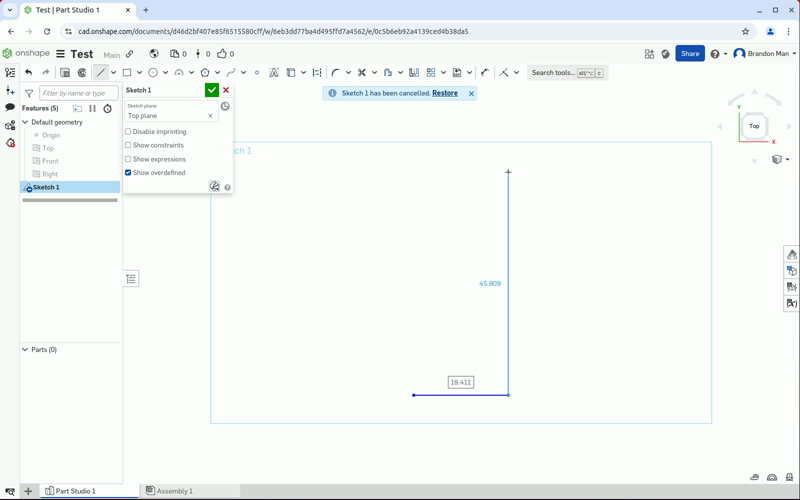
key_down(shift)
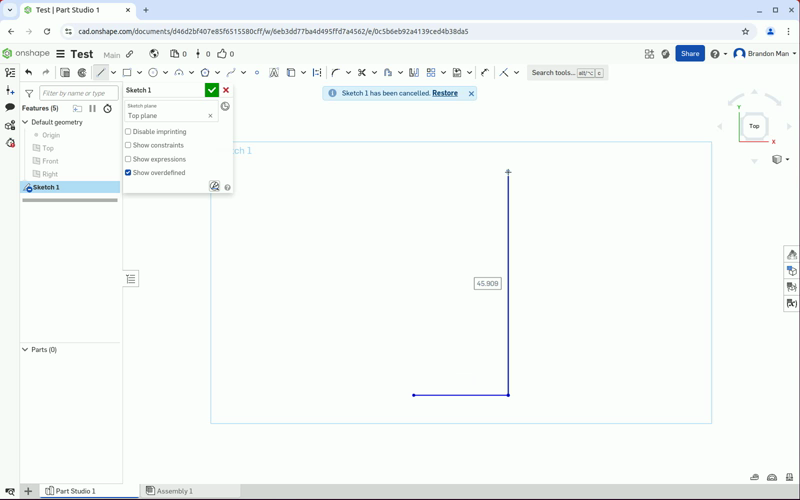
mouse_move(413, 171)
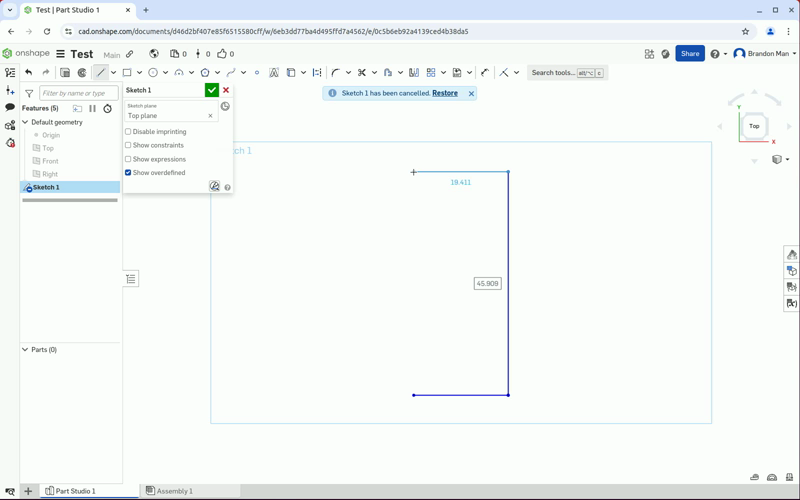
click(413, 171)
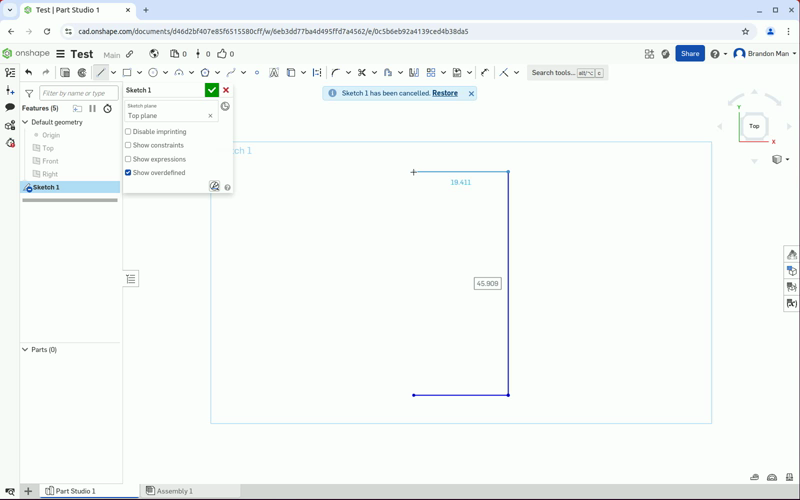
key_up(shift)
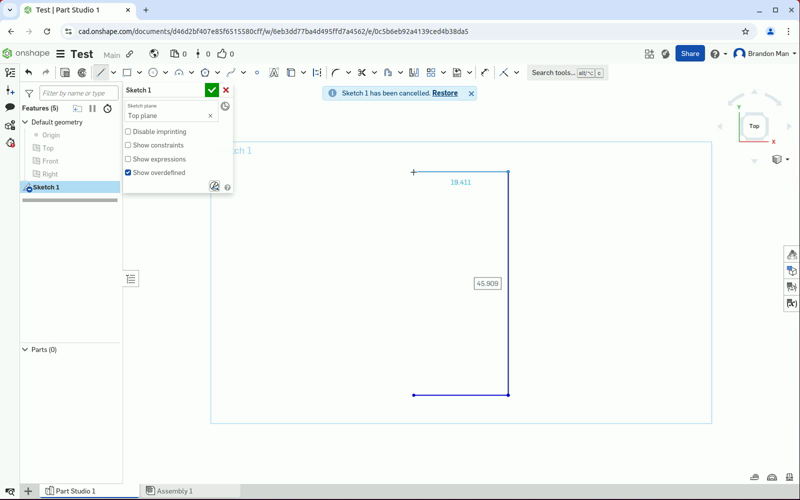
key_down(shift)
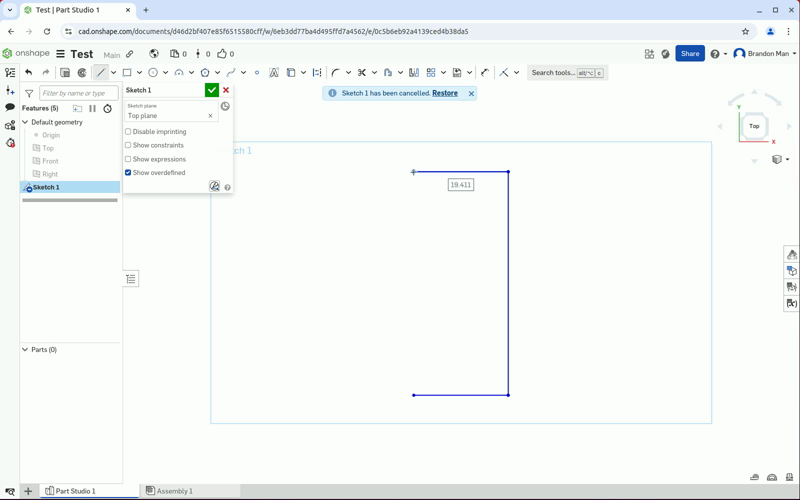
mouse_move(413, 395)
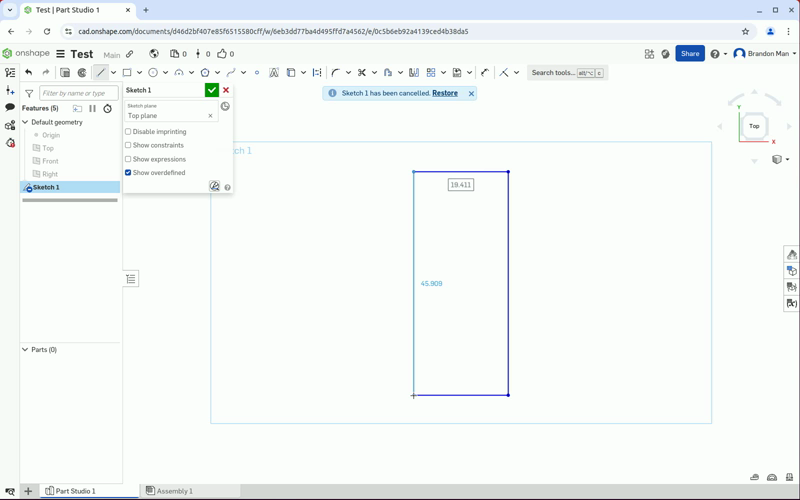
key_up(shift)
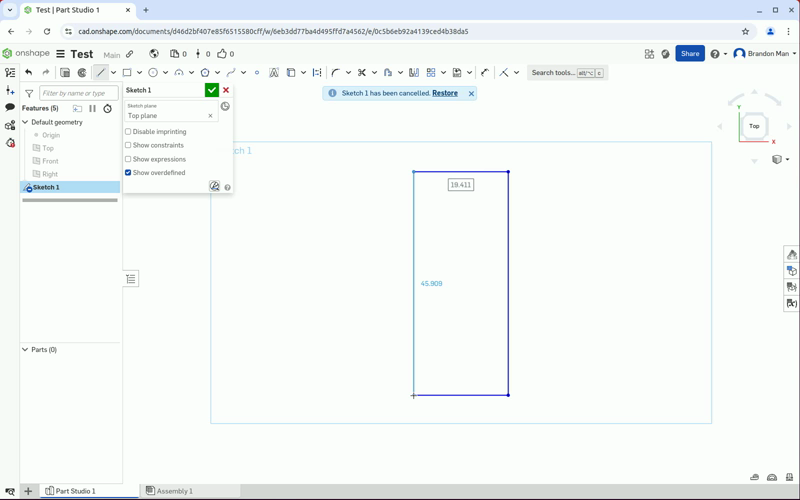
click(413, 395)
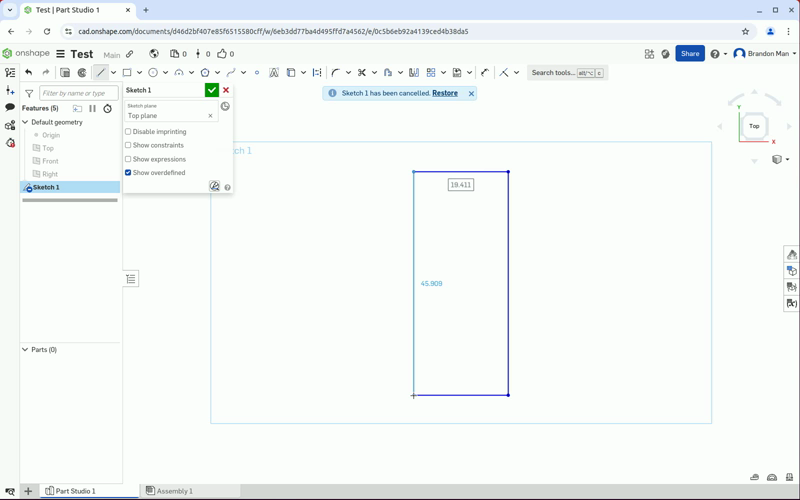
key(esc)
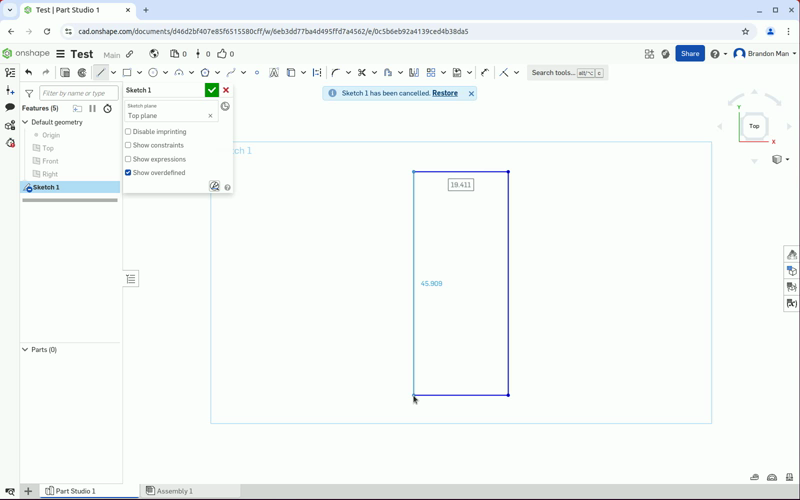
mouse_move(431, 221)
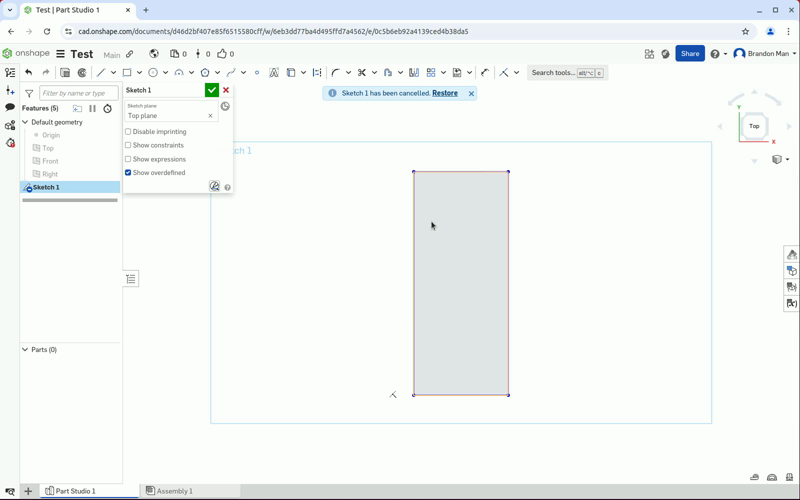
click(431, 221)
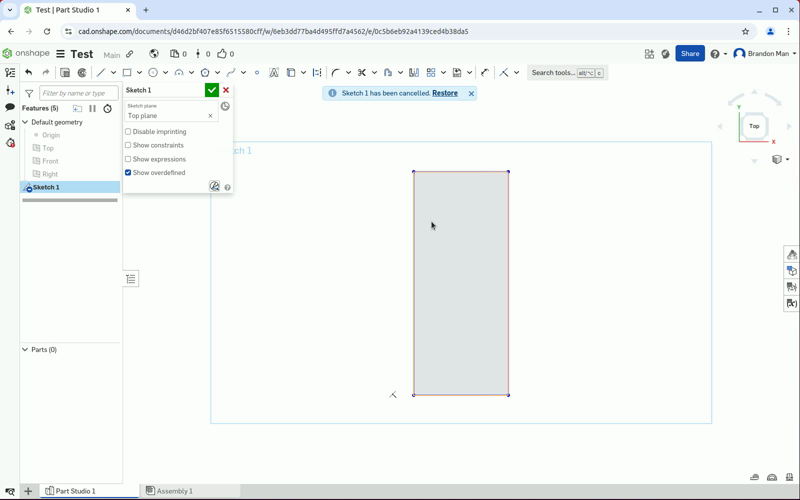
mouse_move(73, 352)
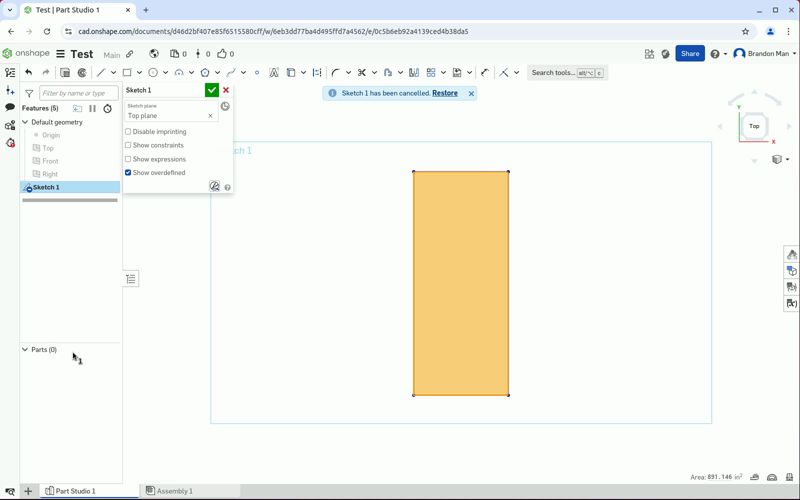
key(shift+y)
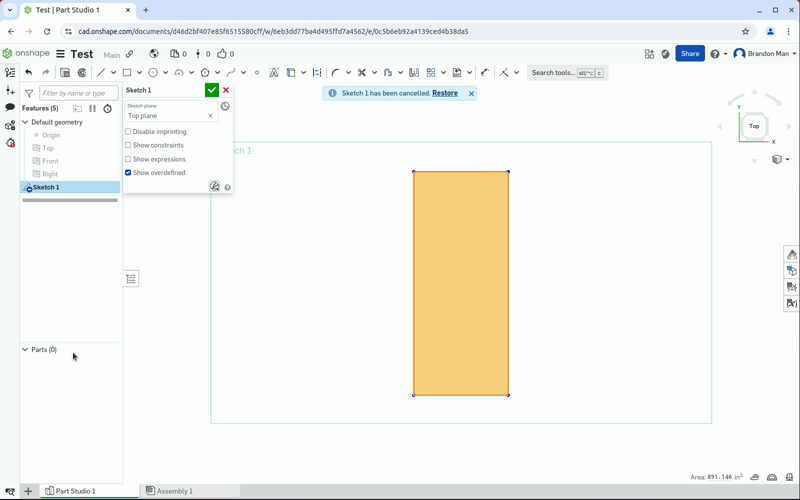
key(shift+e)
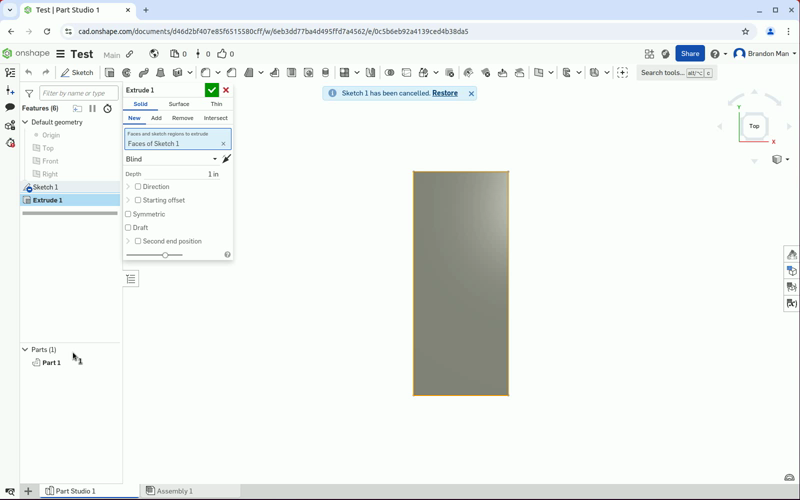
mouse_move(143, 106)
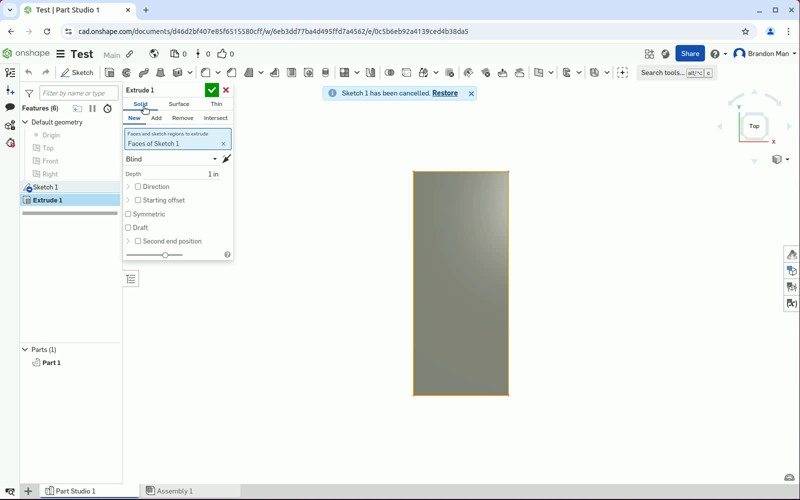
click(143, 106)
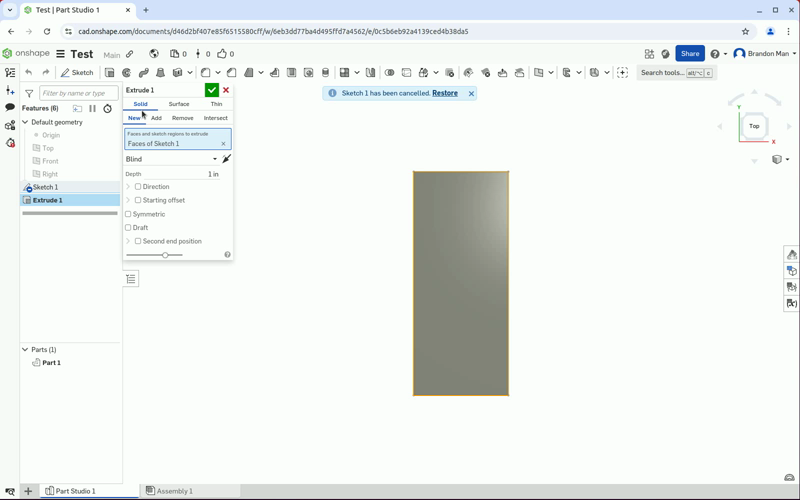
mouse_move(137, 120)
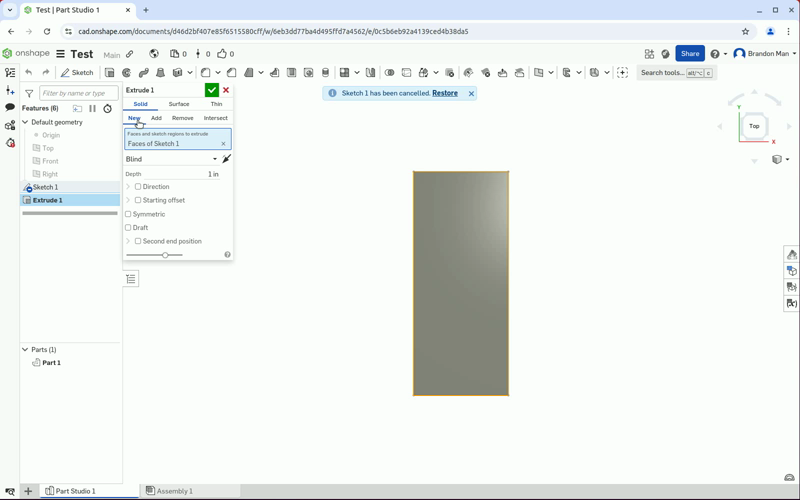
click(137, 120)
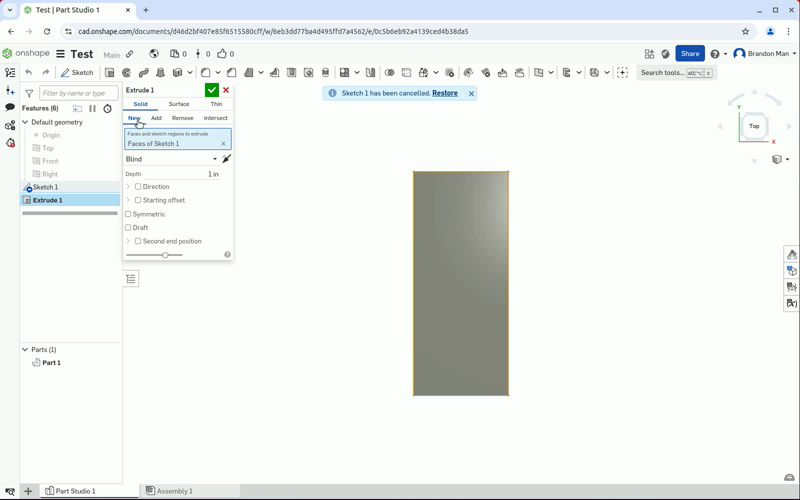
key(tab, 4)
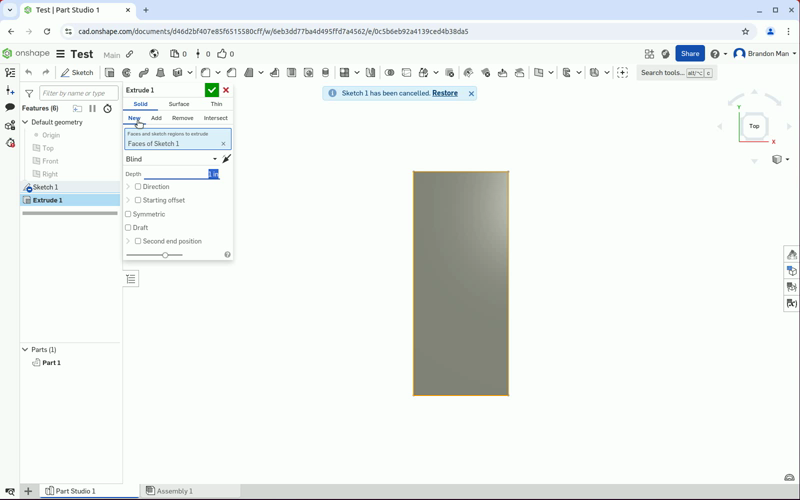
text(2.889)
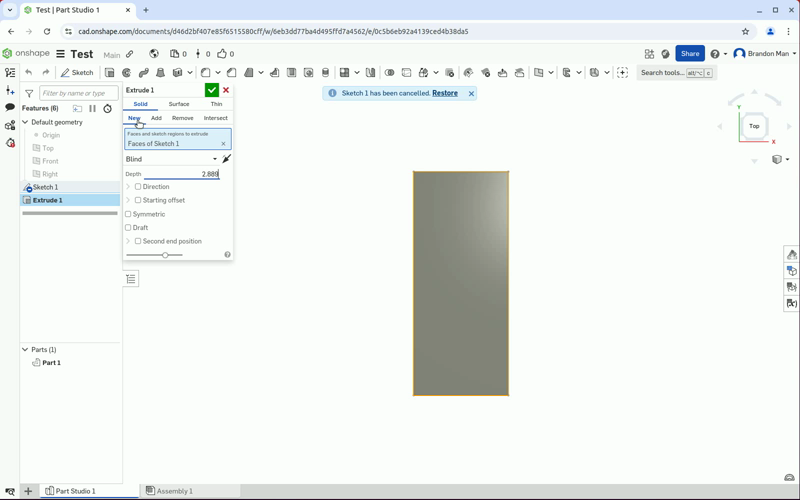
key(enter)
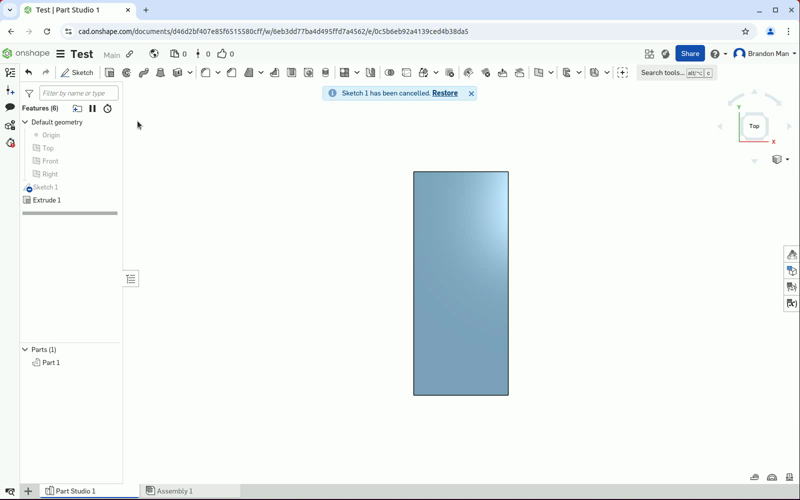
key(shift+h)
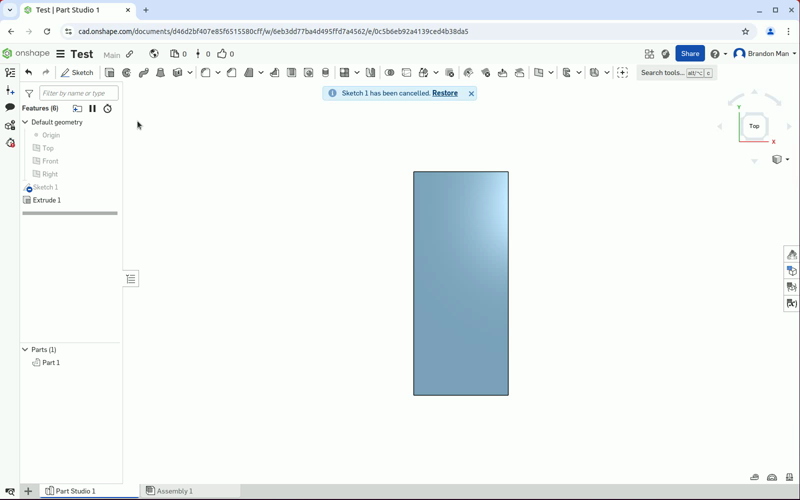
key(shift+h)
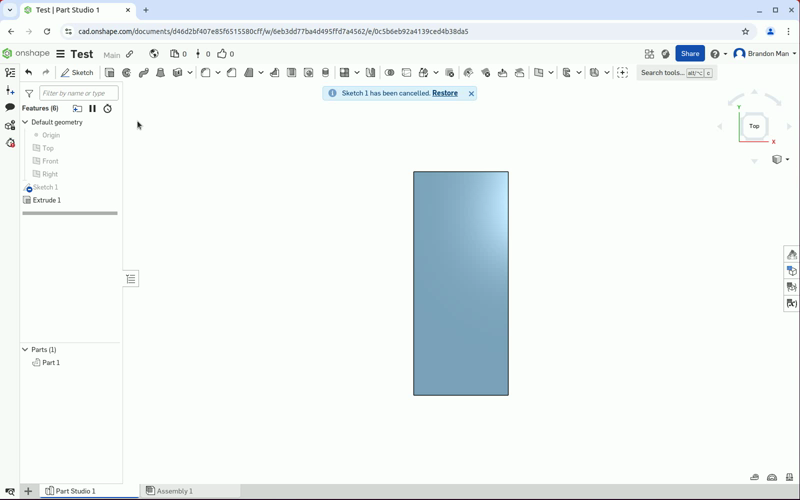
mouse_move(73, 189)
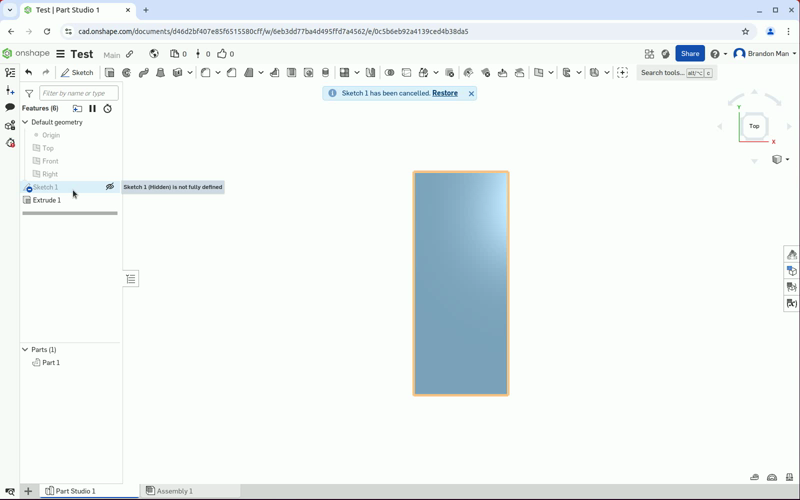
click(73, 189)
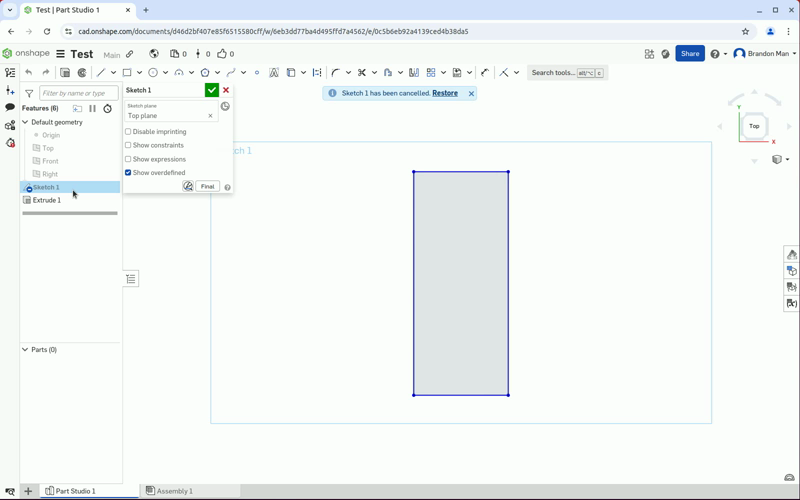
mouse_move(229, 92)
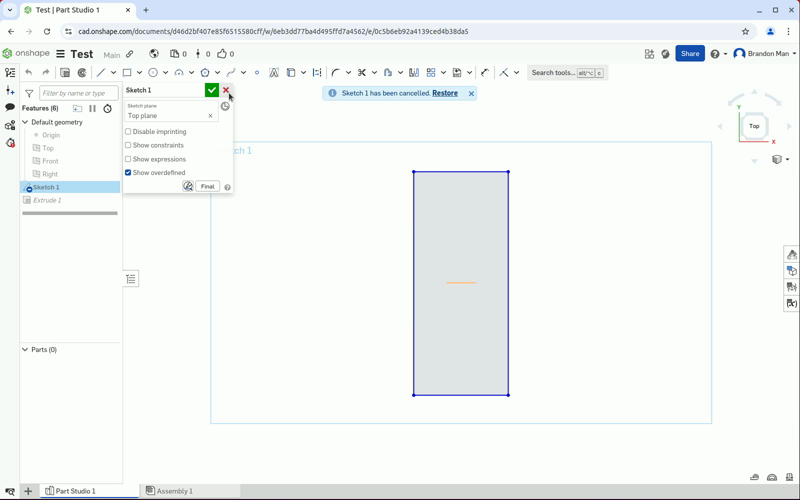
click(229, 92)
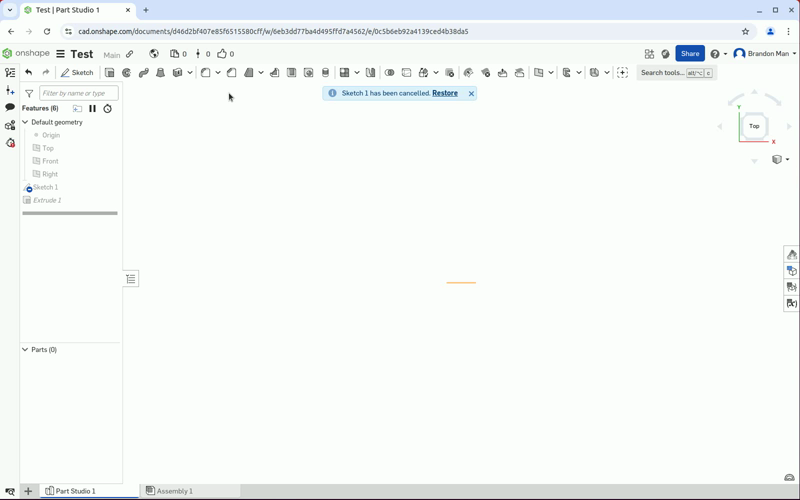
mouse_move(541, 75)
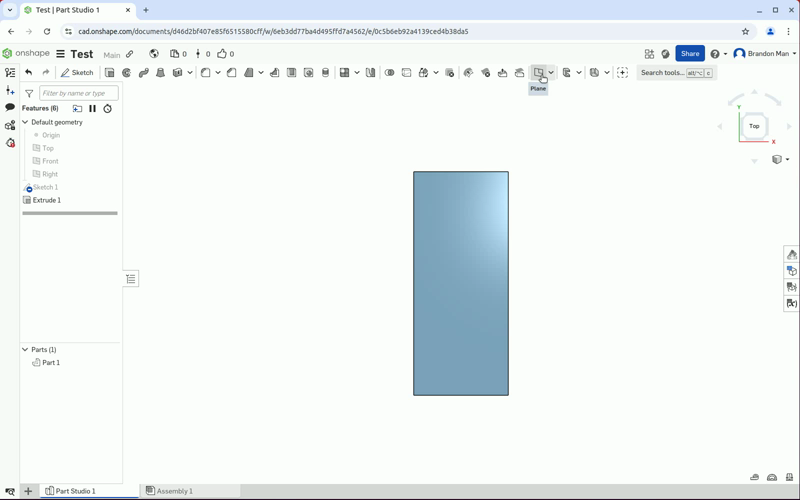
click(541, 75)
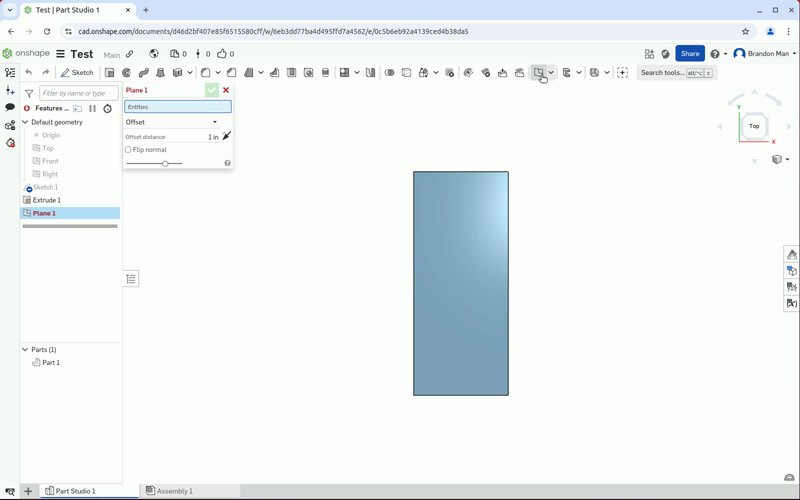
mouse_move(73, 150)
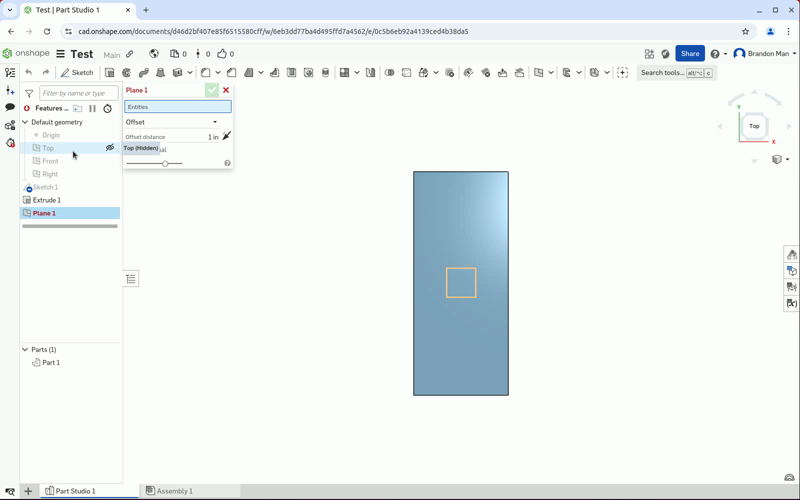
click(73, 150)
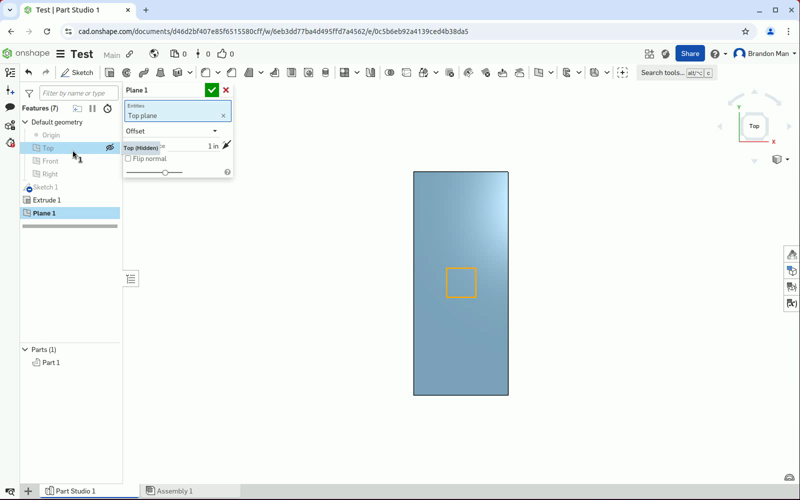
key(tab, 2)
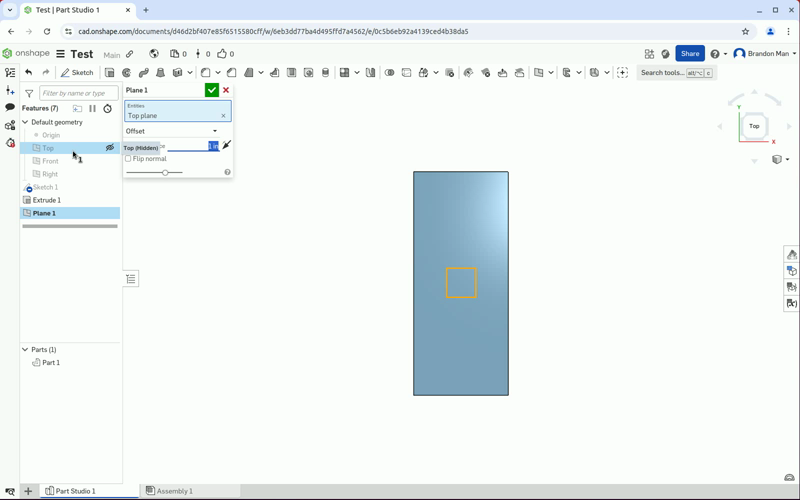
text(2.896)
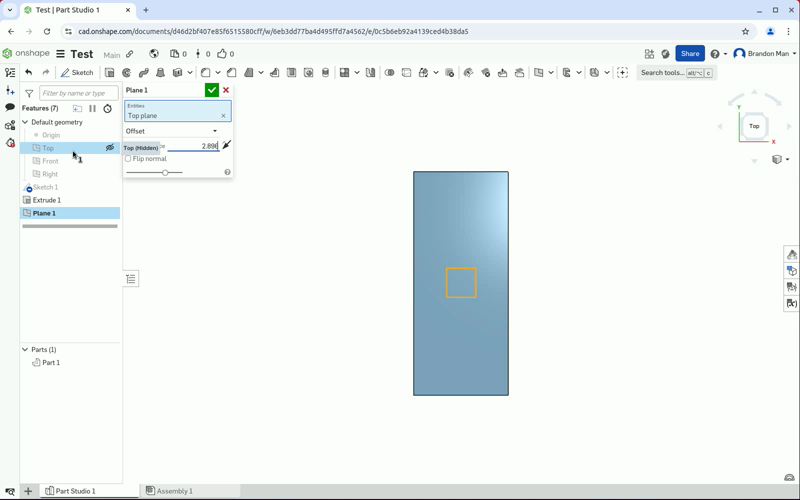
key(enter, 2)
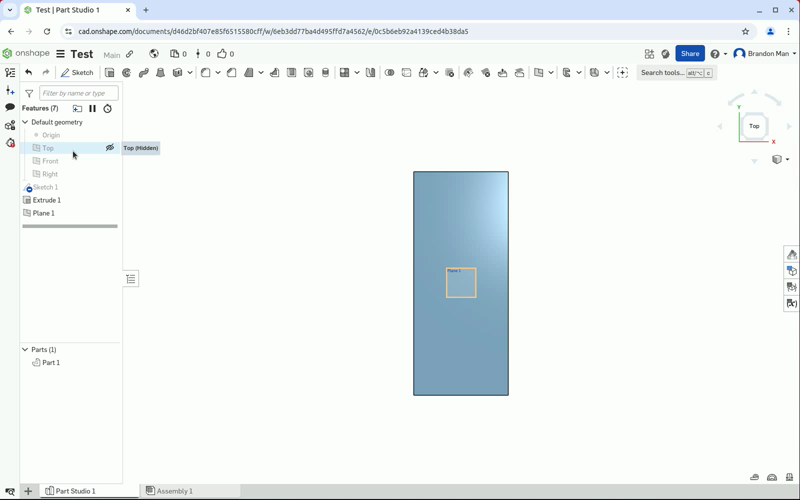
key(shift+s)
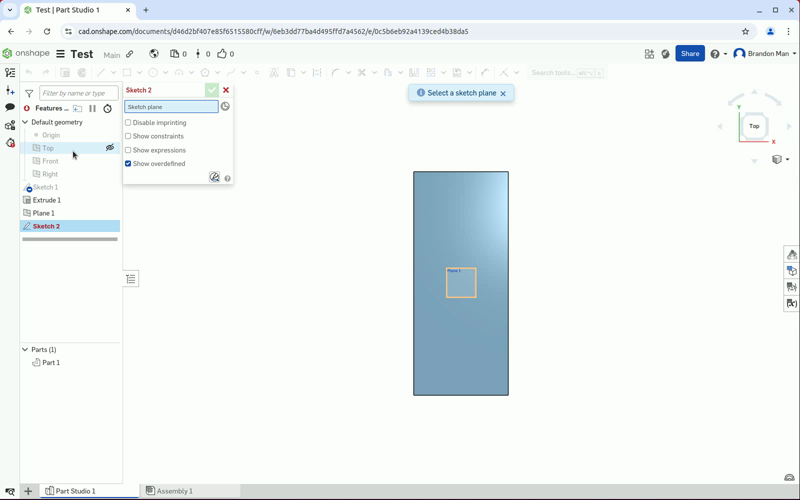
mouse_move(73, 215)
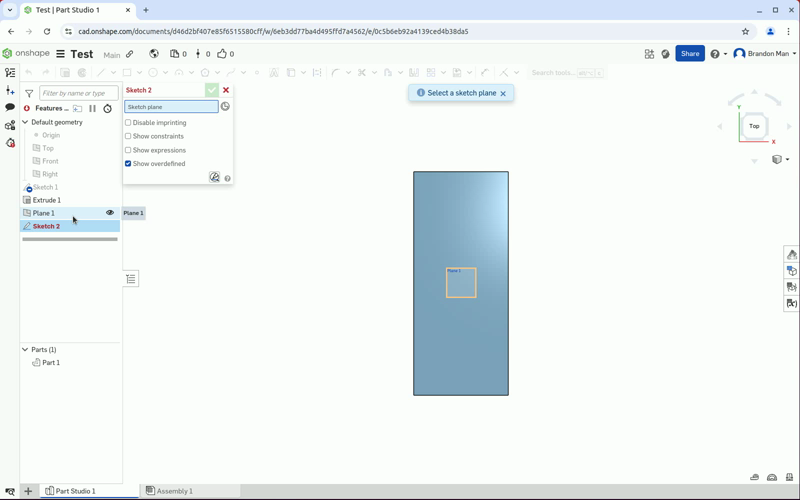
click(73, 215)
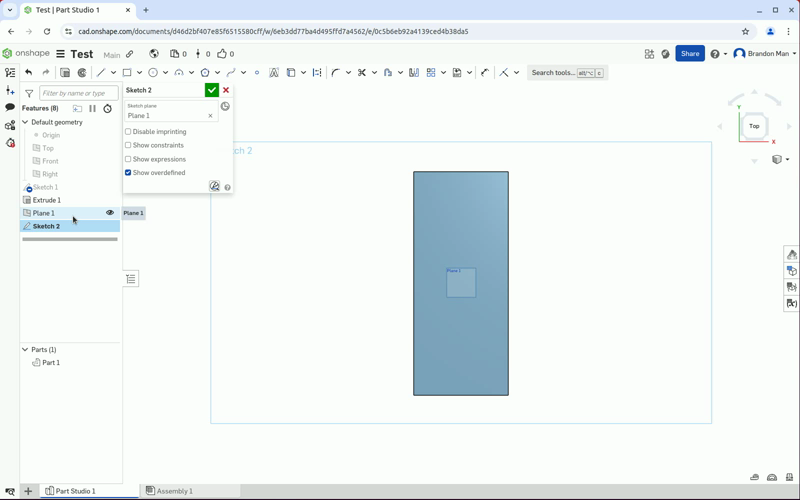
mouse_move(73, 352)
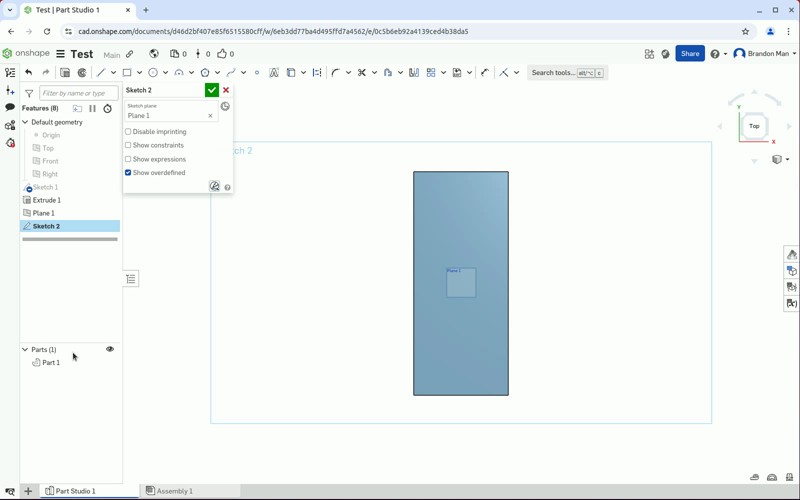
key(y)
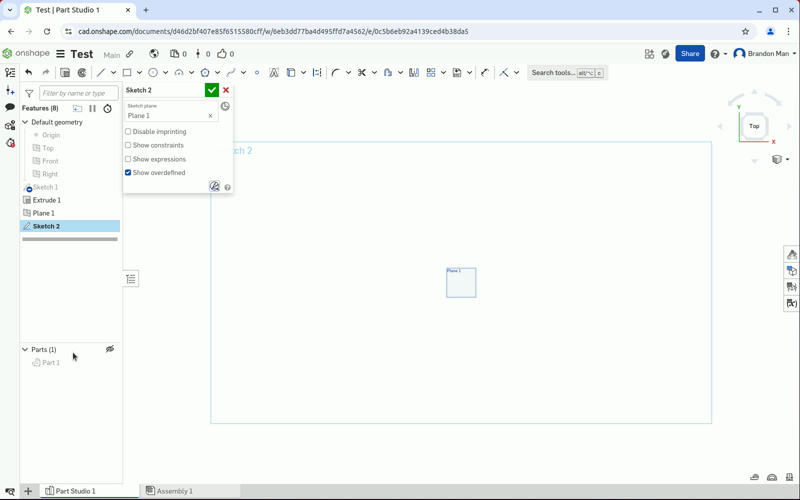
key(c)
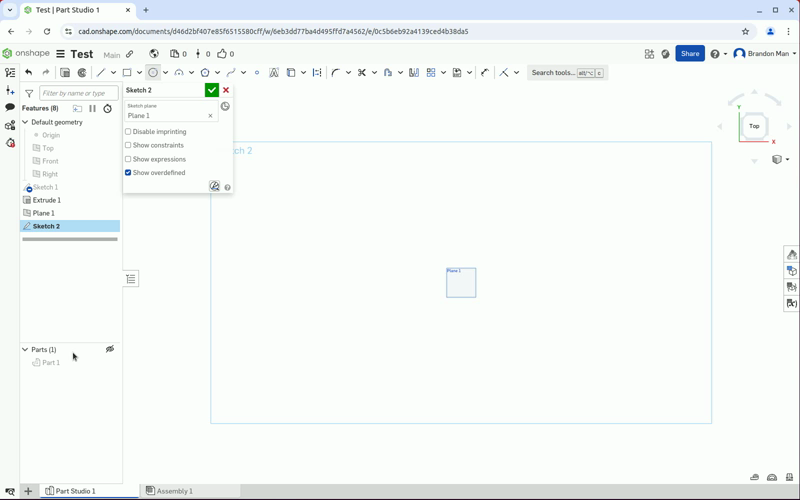
key_down(shift)
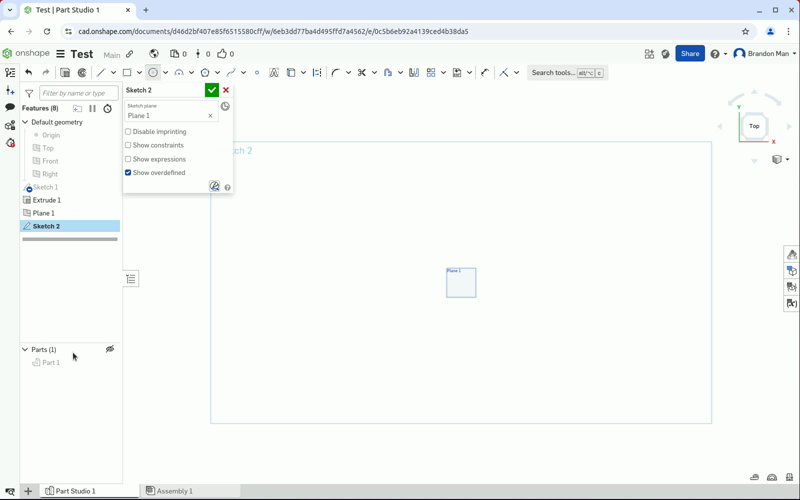
mouse_move(461, 217)
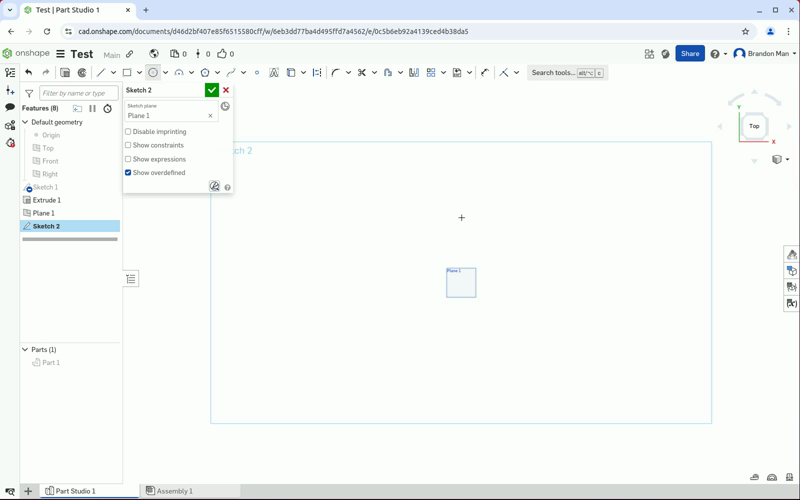
click(461, 217)
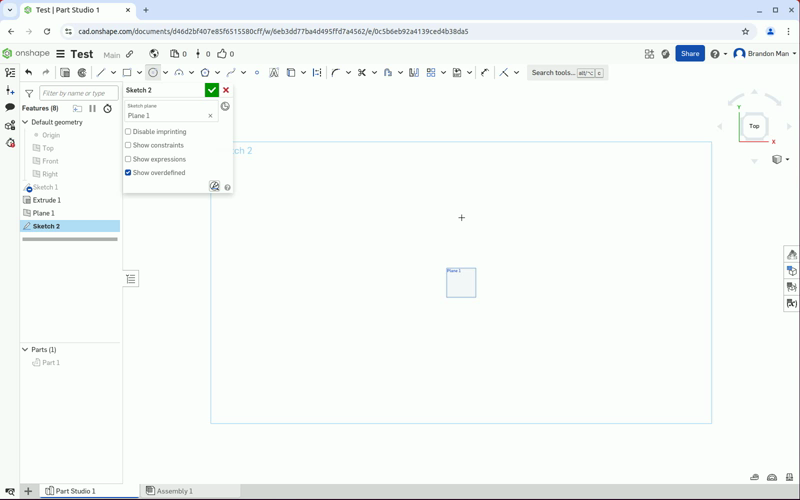
key_up(shift)
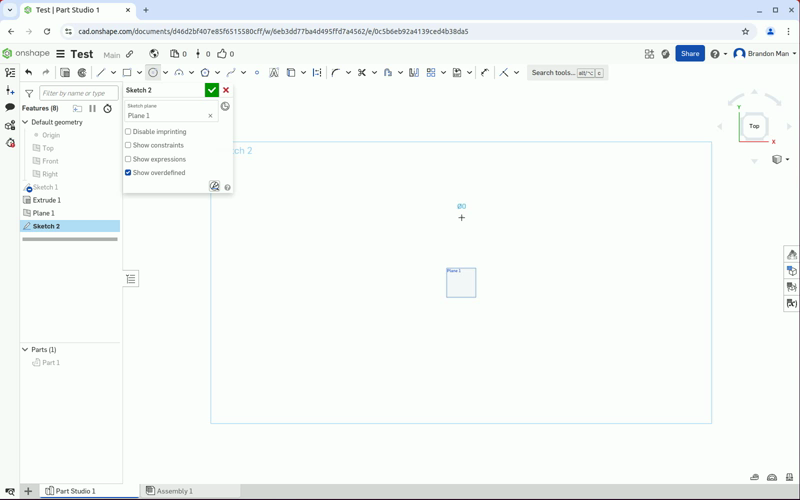
mouse_move(477, 217)
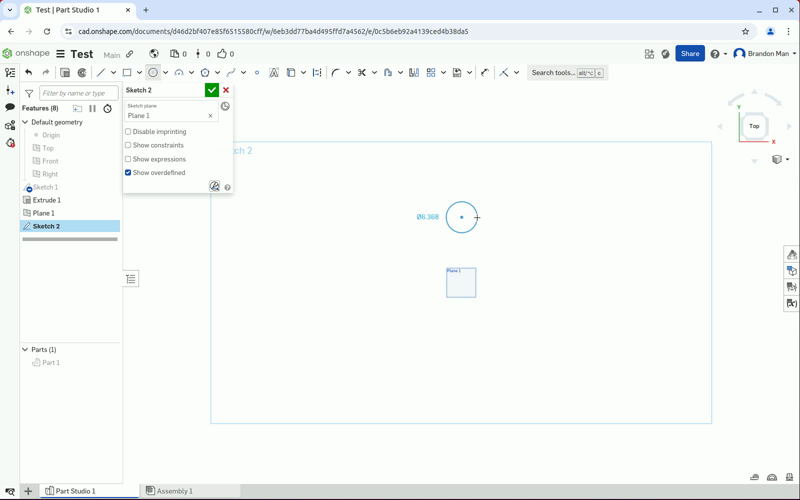
click(477, 217)
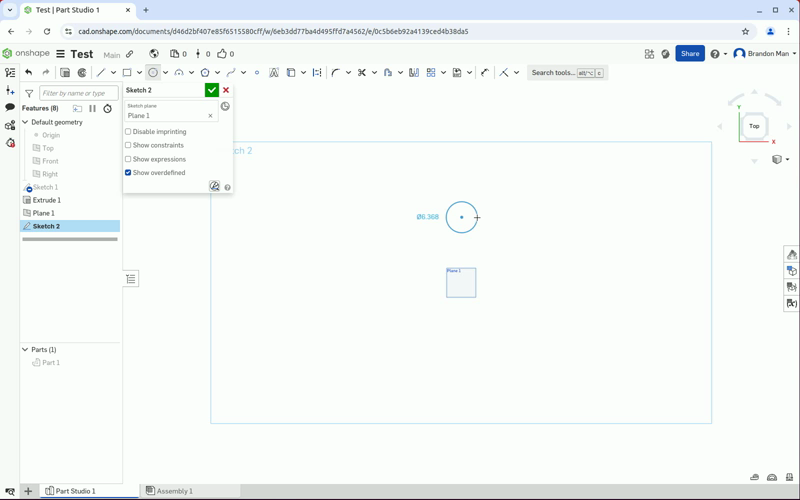
key(esc)
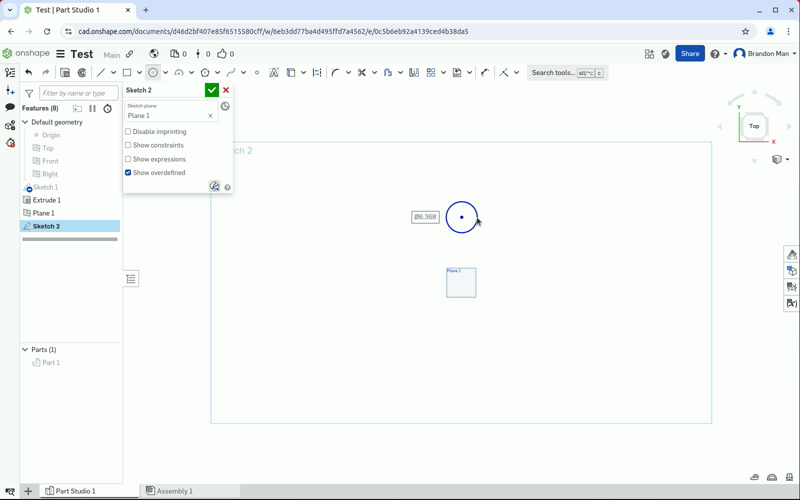
mouse_move(465, 227)
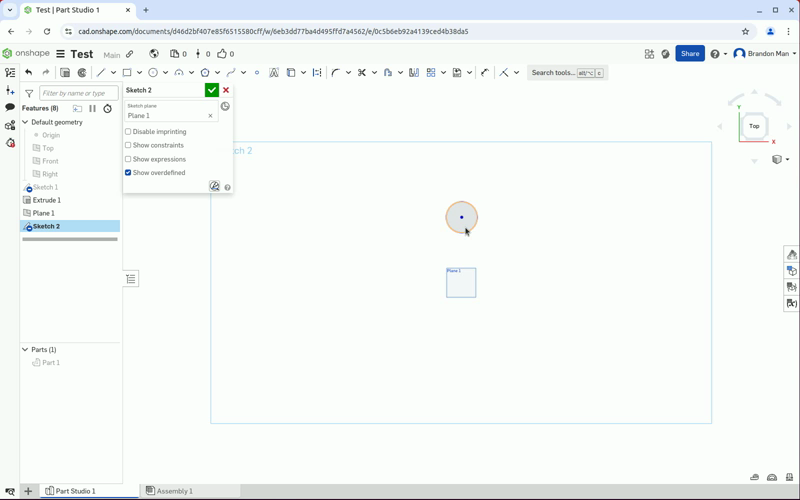
scroll(6)
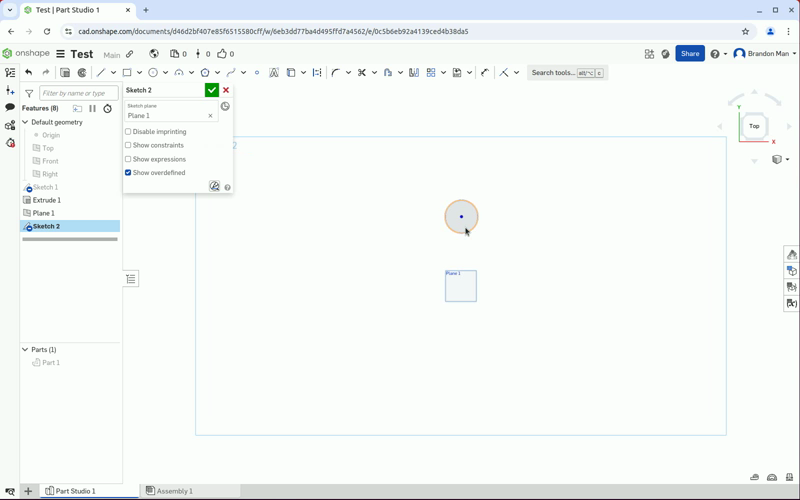
scroll(6)
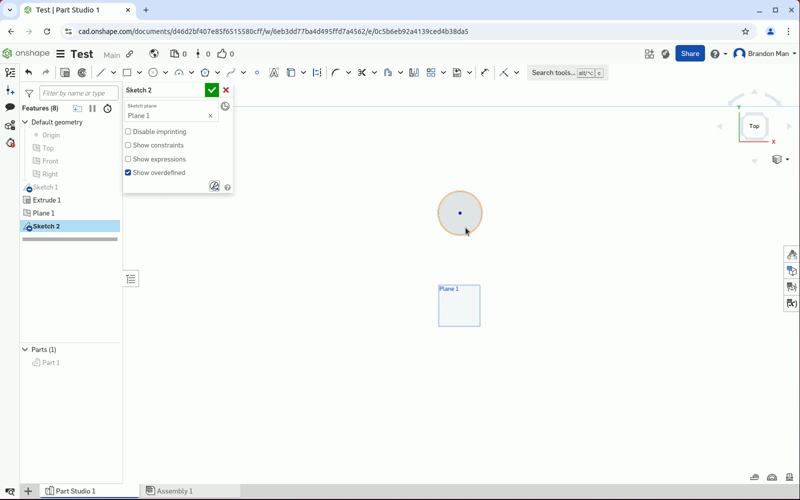
scroll(6)
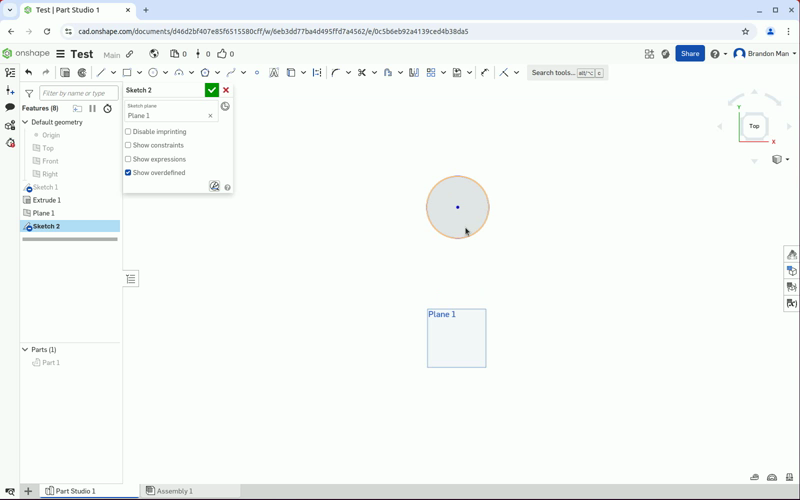
scroll(6)
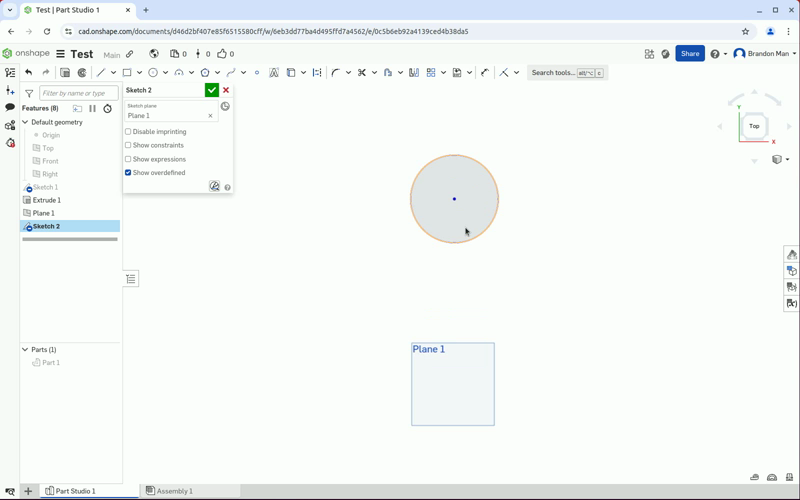
scroll(6)
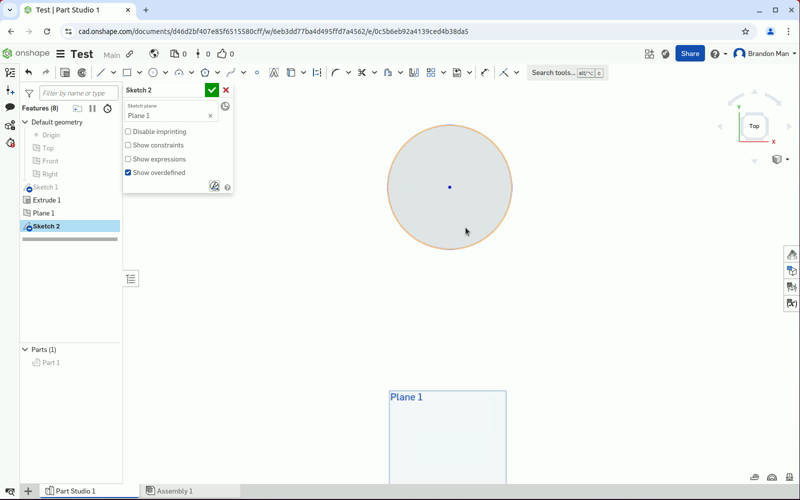
scroll(6)
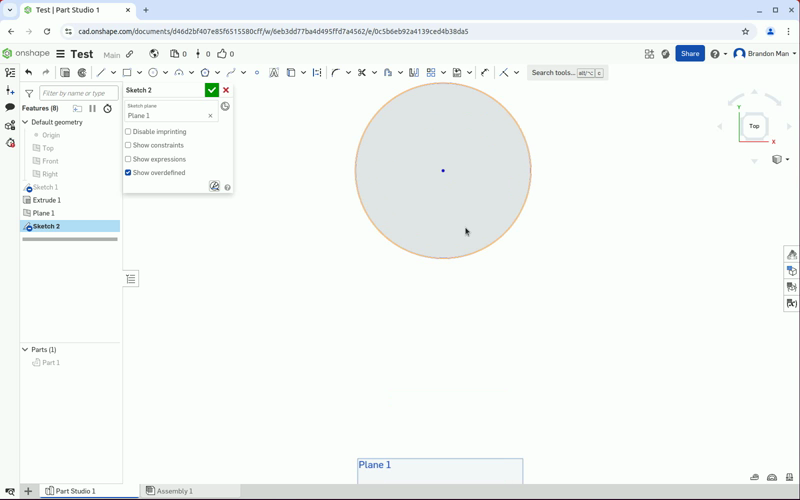
scroll(6)
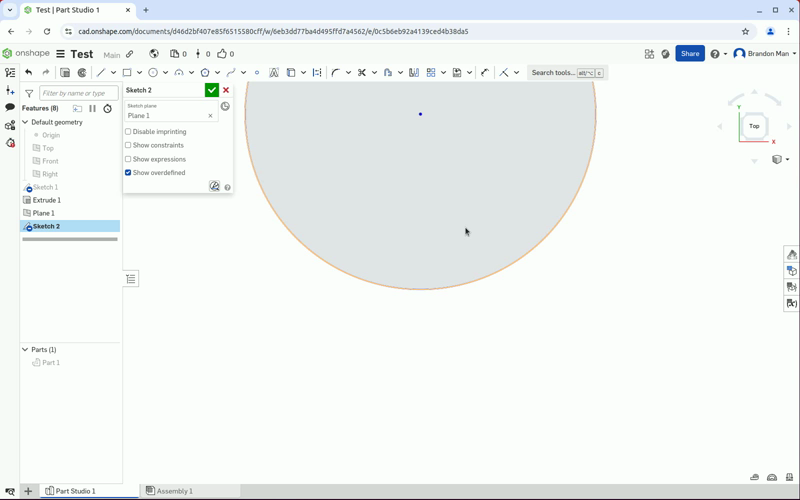
click(465, 227)
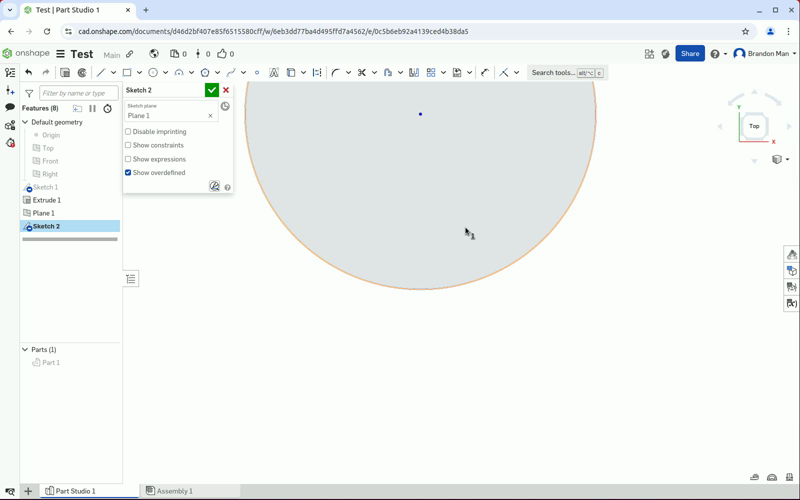
scroll(-6)
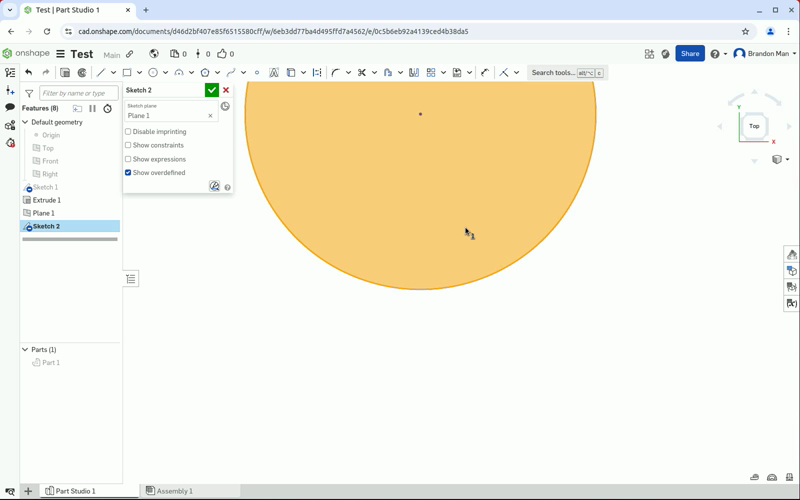
scroll(-6)
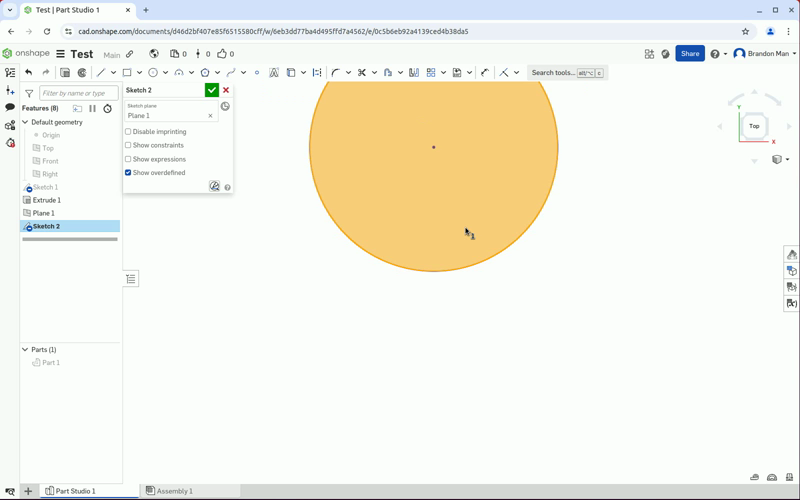
scroll(-6)
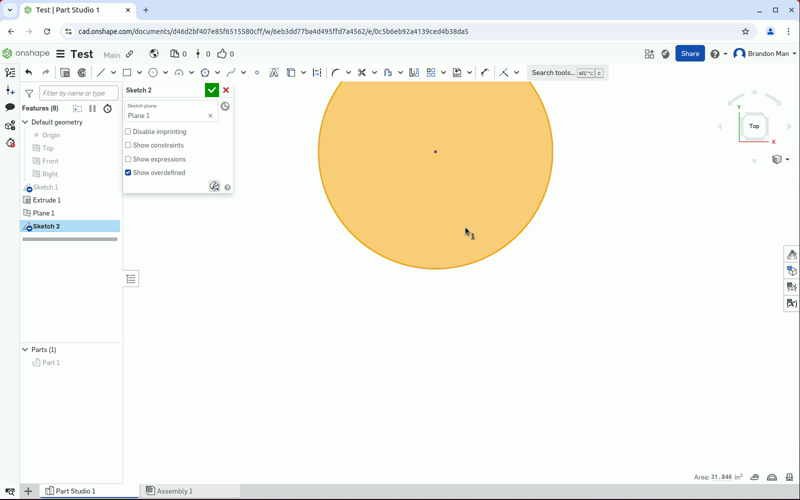
scroll(-6)
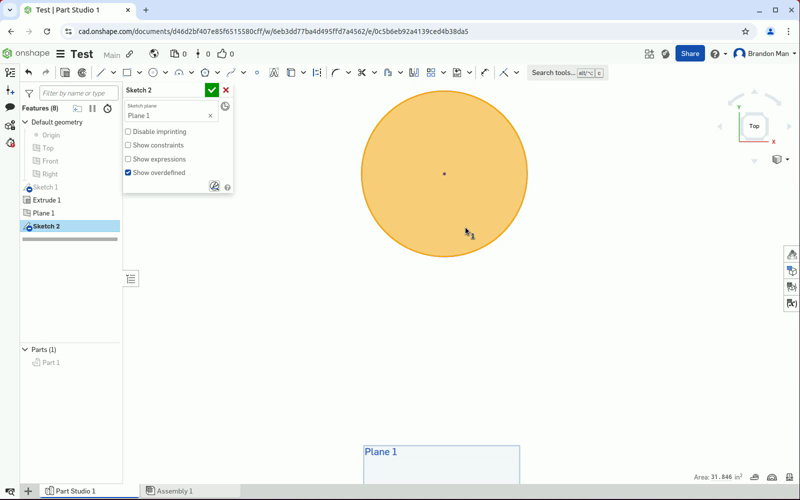
scroll(-6)
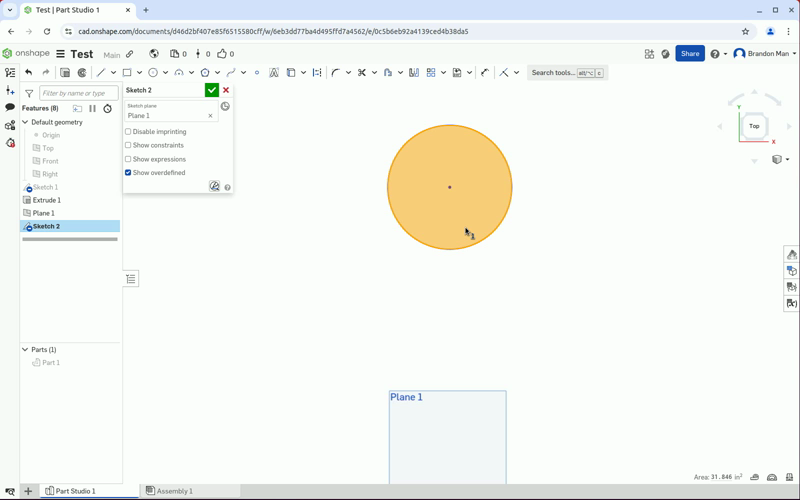
scroll(-6)
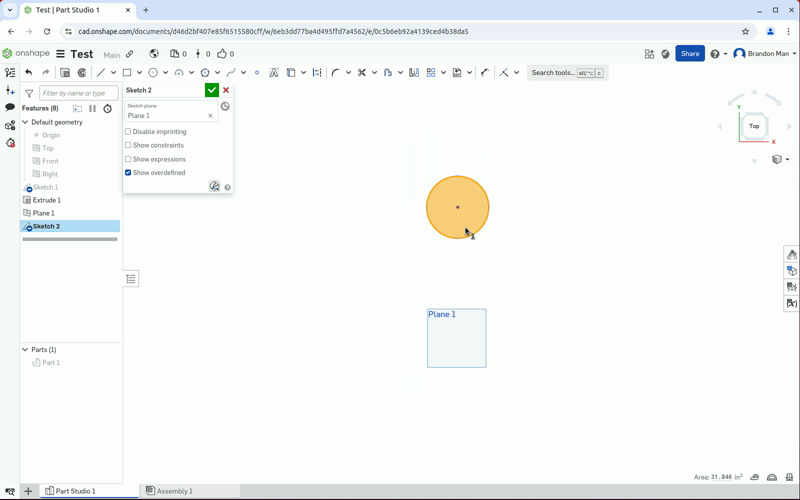
scroll(-6)
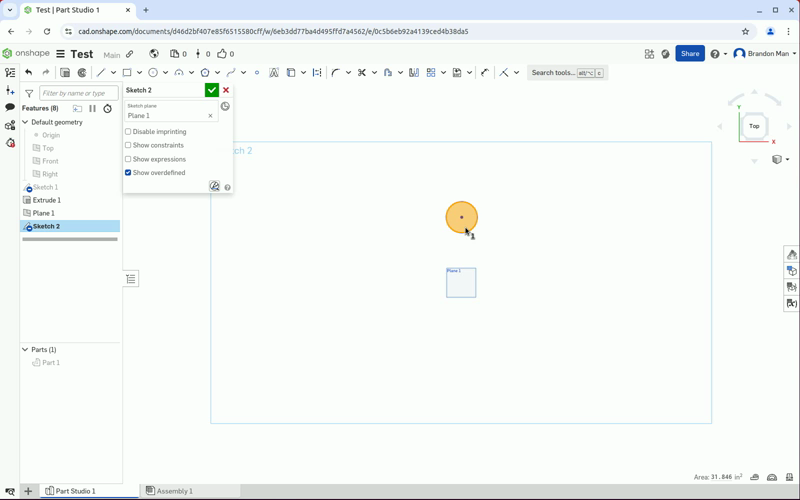
mouse_move(73, 352)
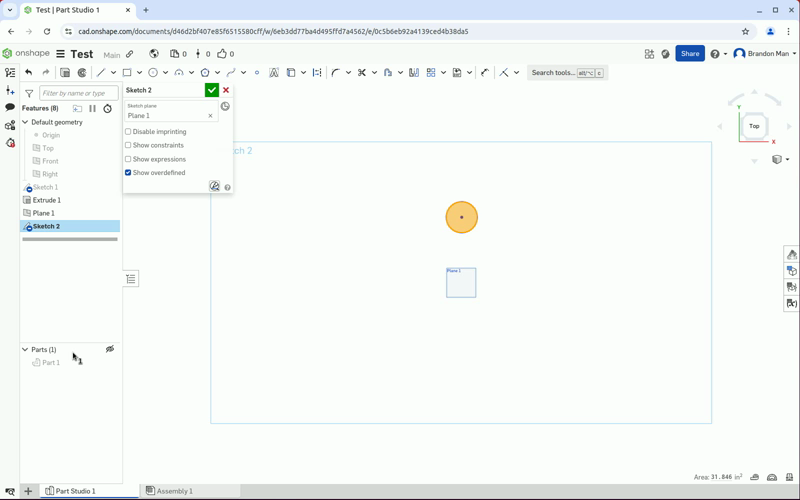
key(shift+y)
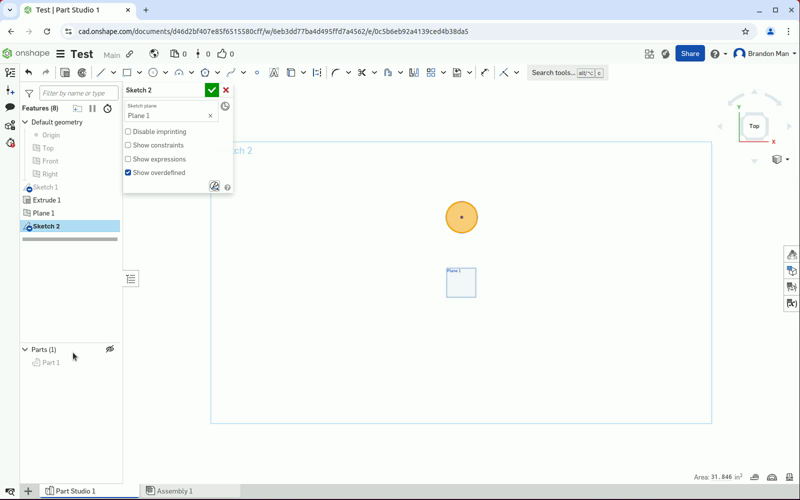
key(shift+e)
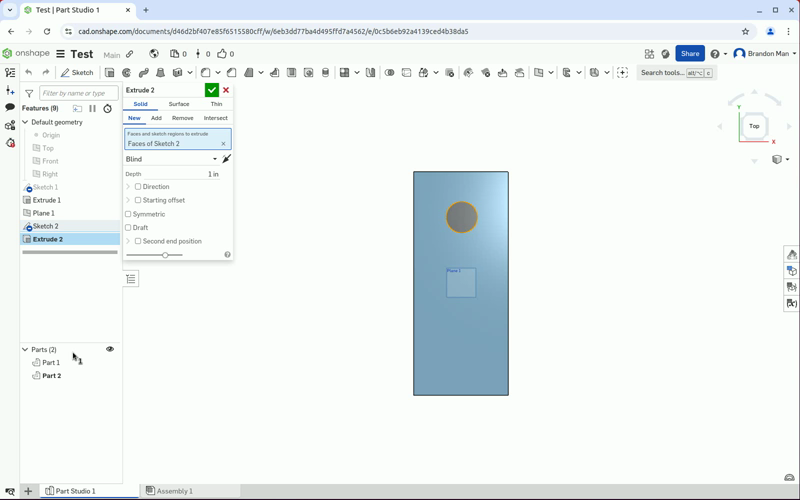
mouse_move(143, 106)
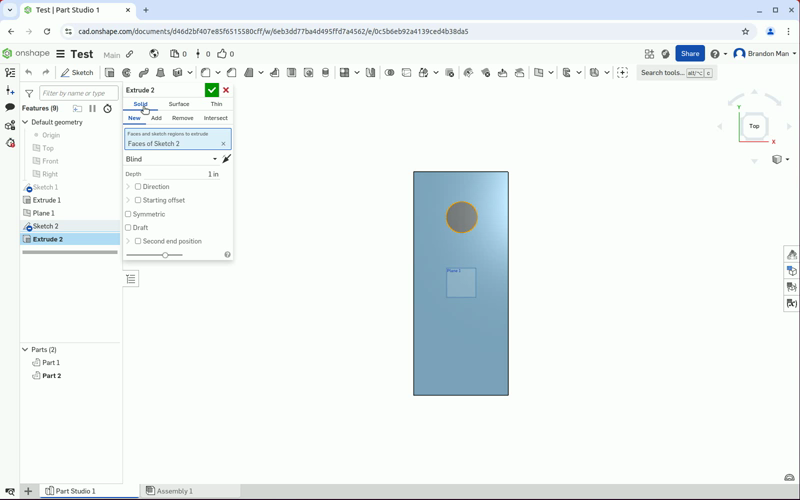
click(143, 106)
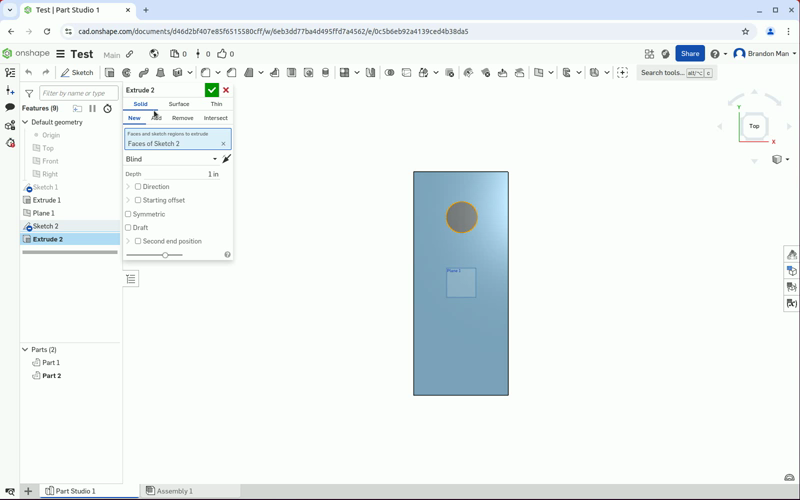
mouse_move(186, 120)
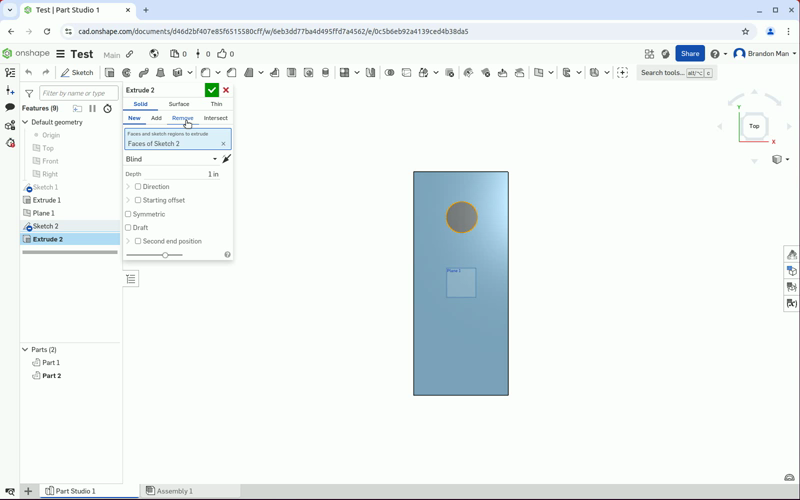
click(186, 120)
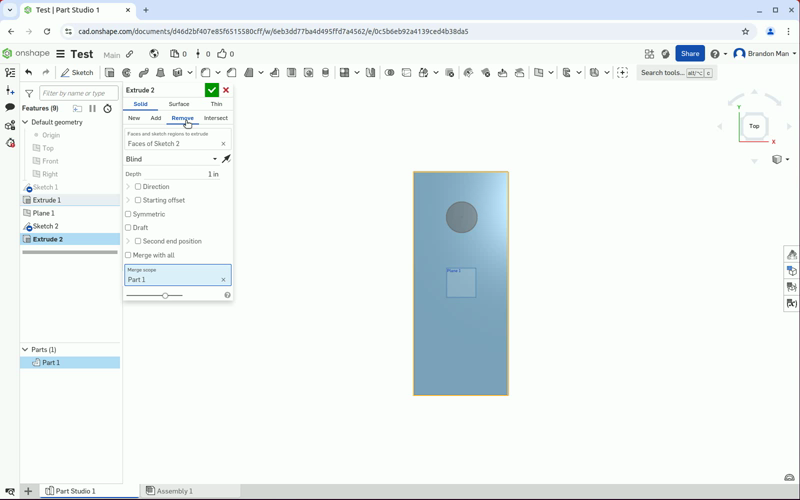
key(tab, 4)
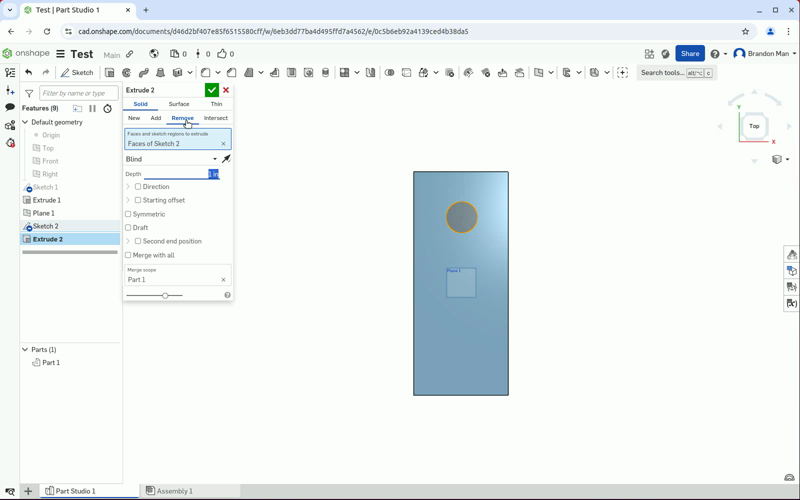
text(24.071)
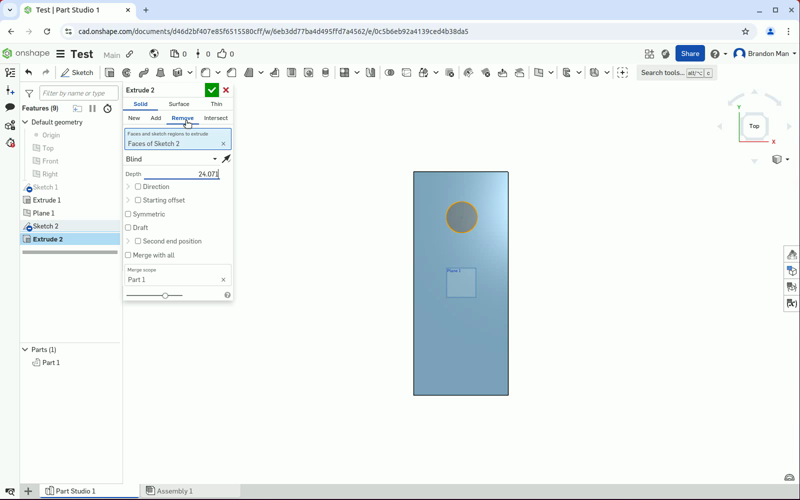
key(tab, 6)
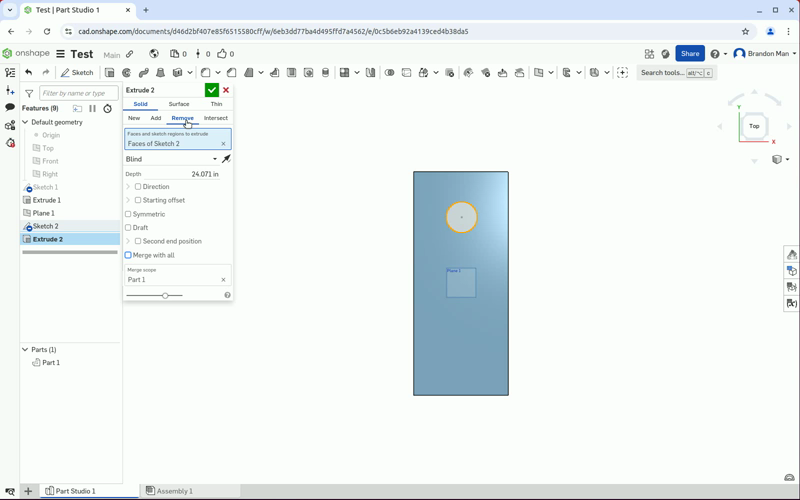
key(space)
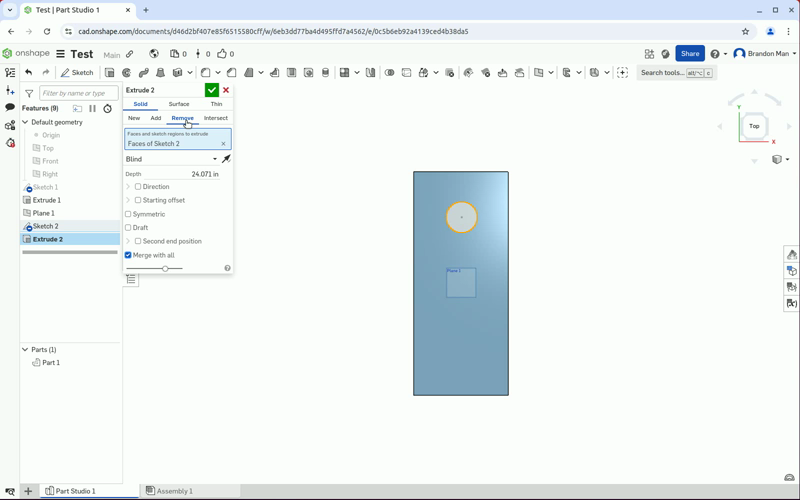
key(enter)
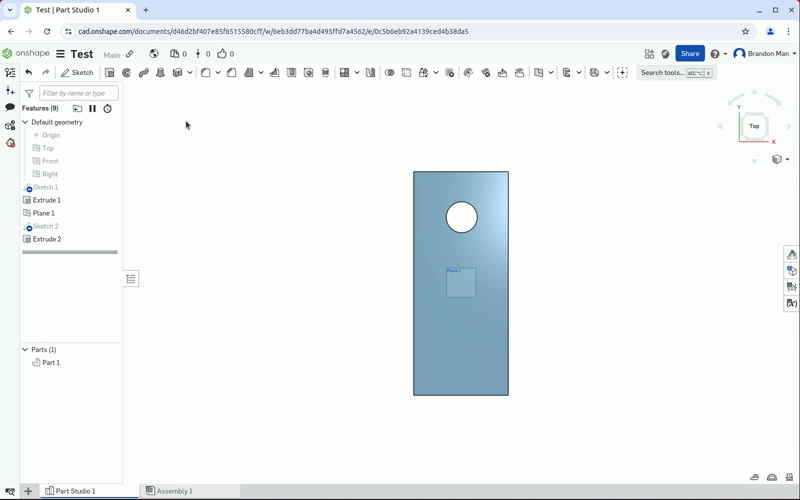
key(shift+h)
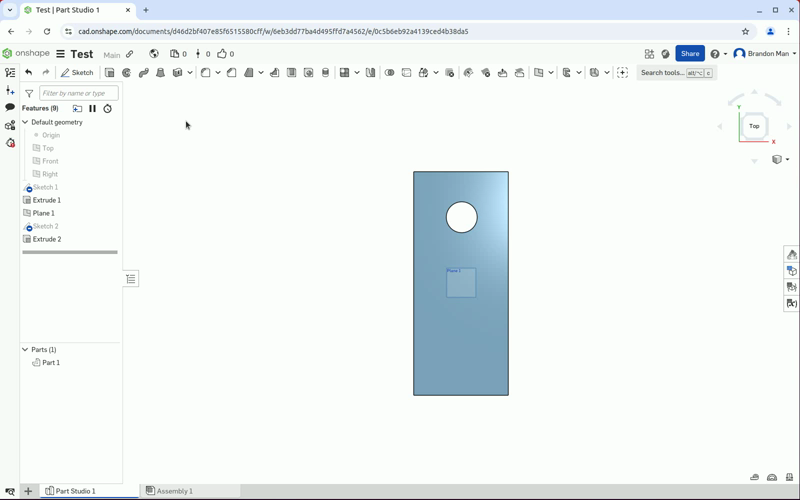
key(shift+h)
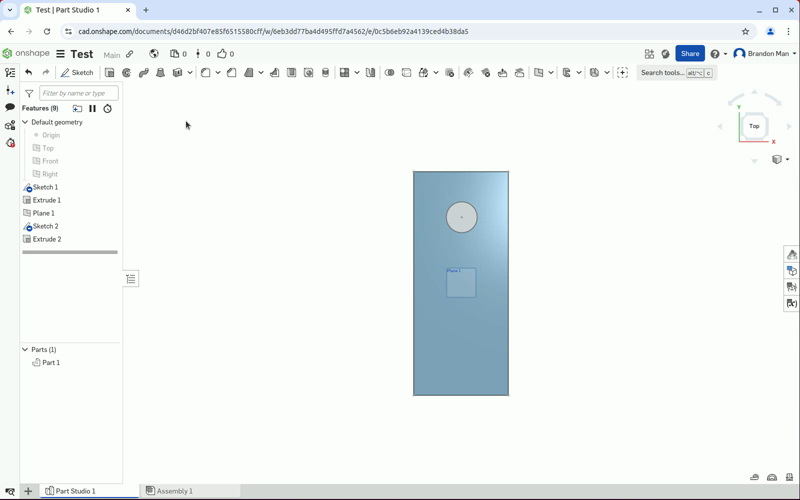
key(shift+7)
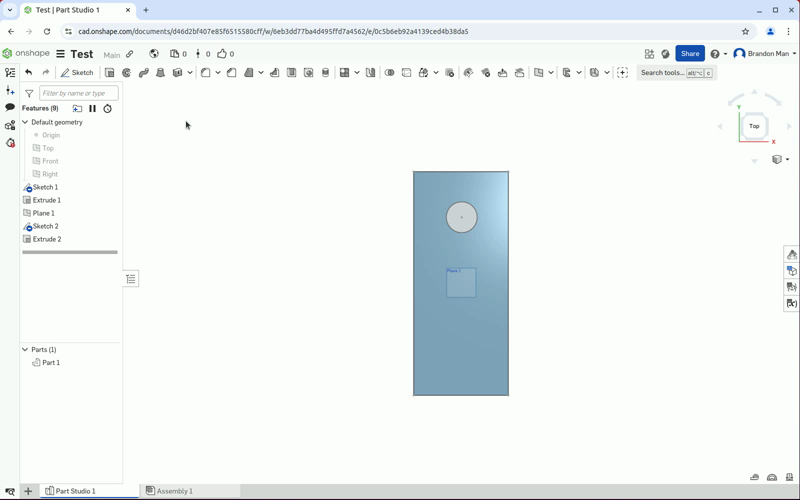
key(up, 3)
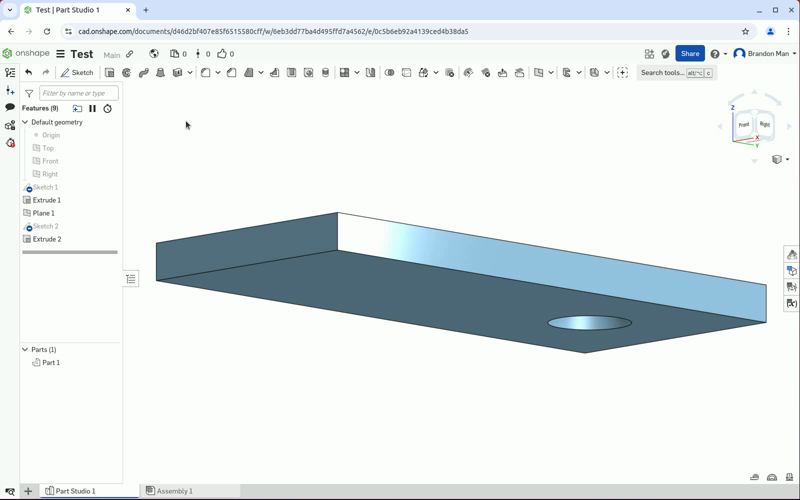
key(left, 3)
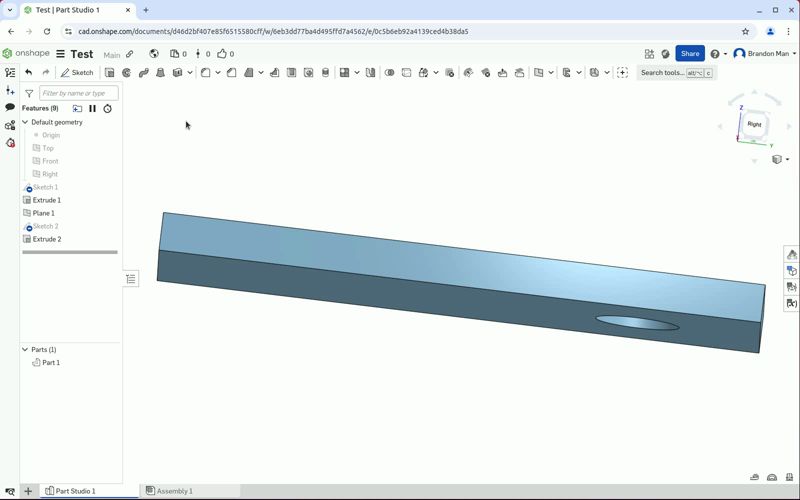
key(right, 3)
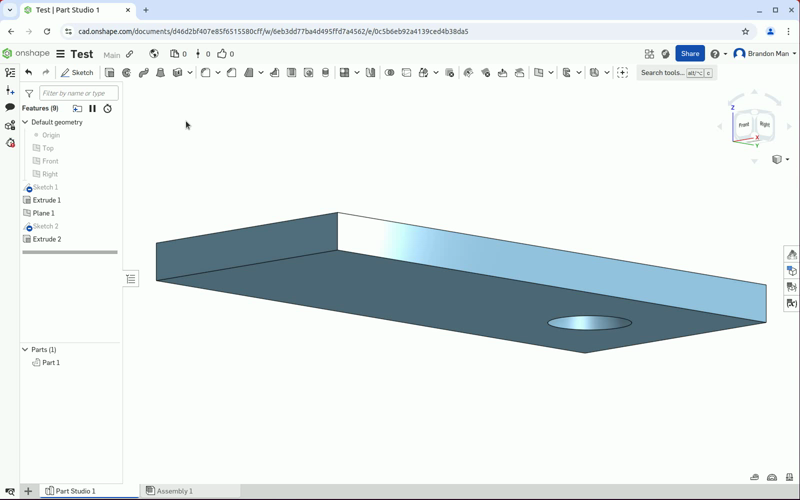
key(down, 3)
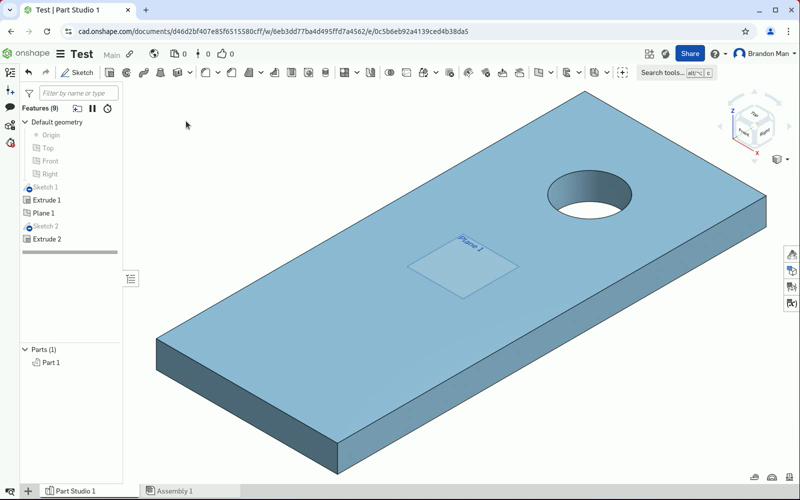
mouse_move(73, 189)
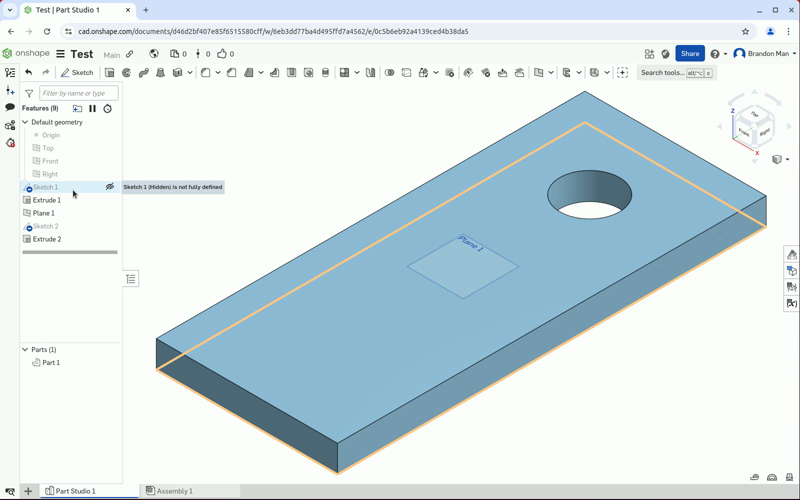
click(73, 189)